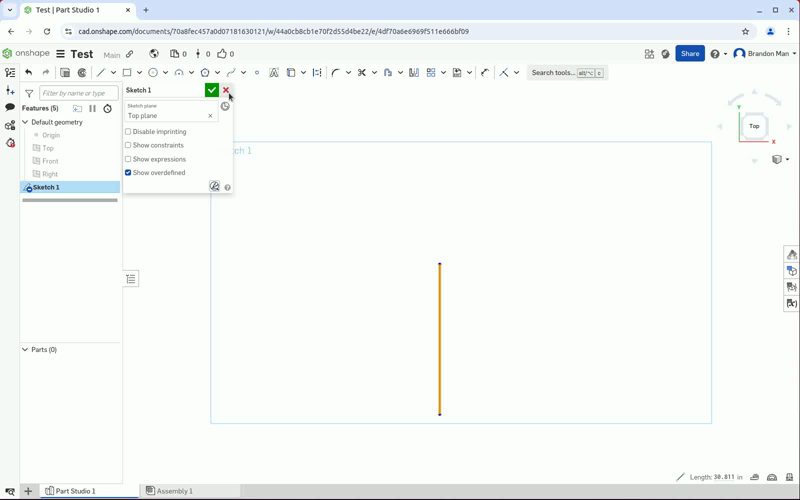
key(shift+h)
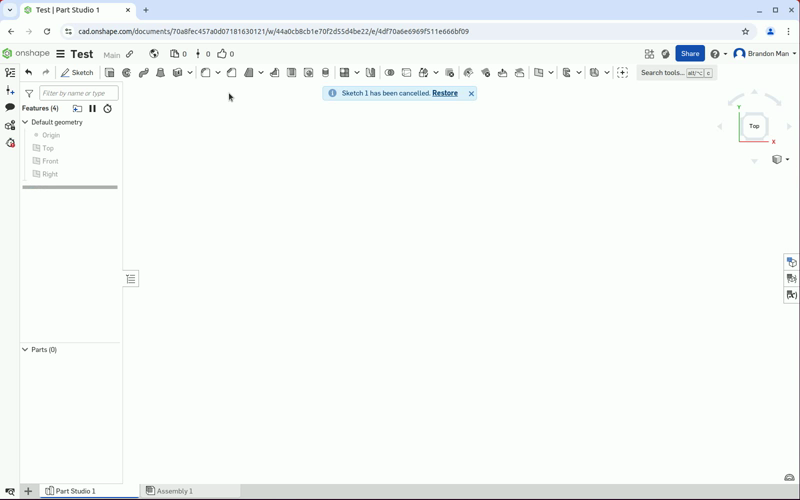
mouse_move(73, 352)
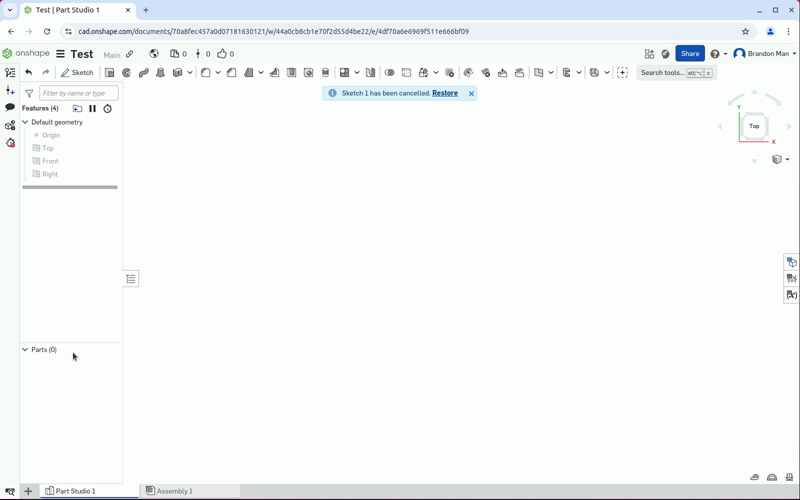
key(y)
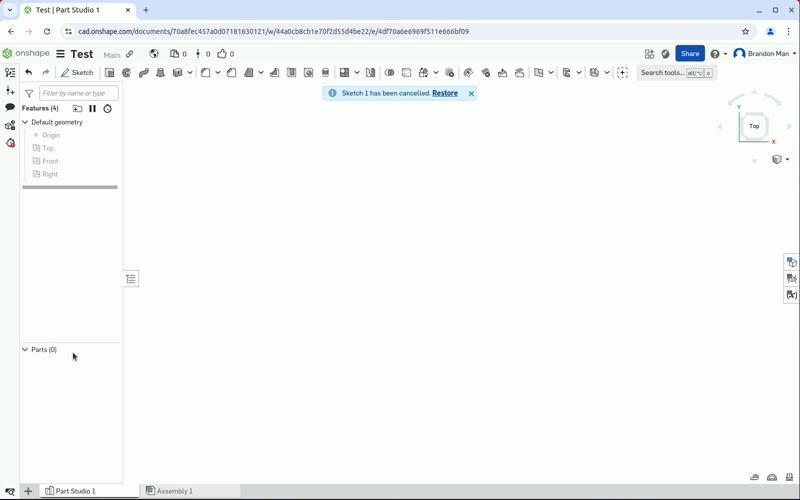
key(shift+p)
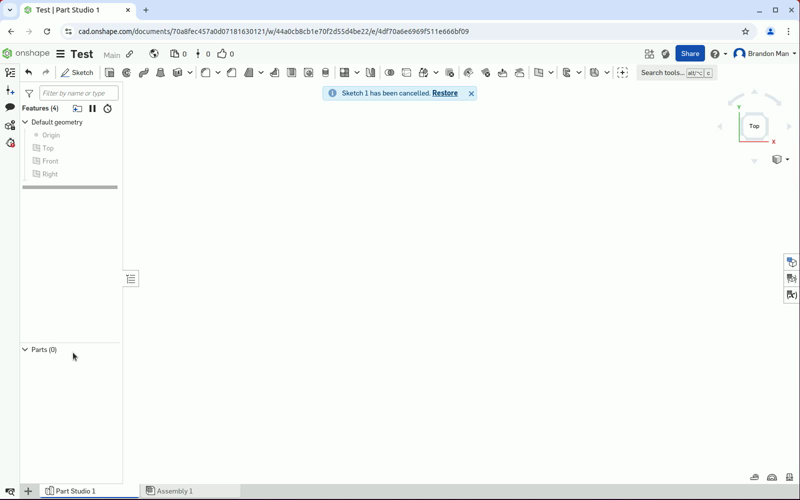
key(space)
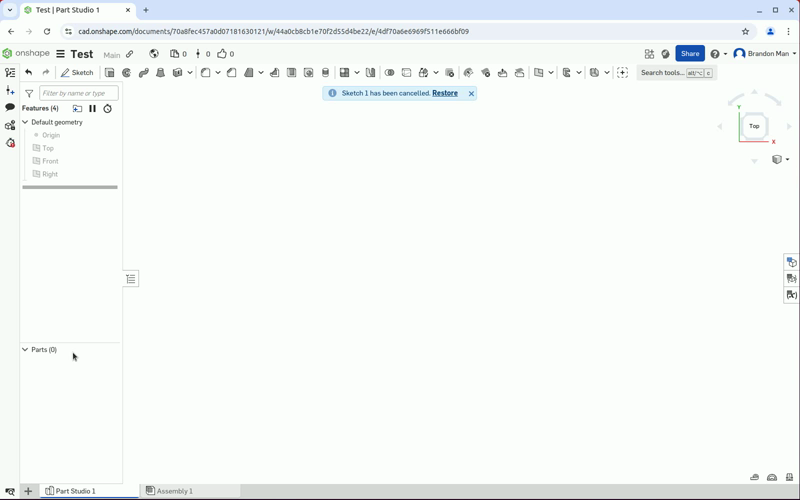
key_down(shift)
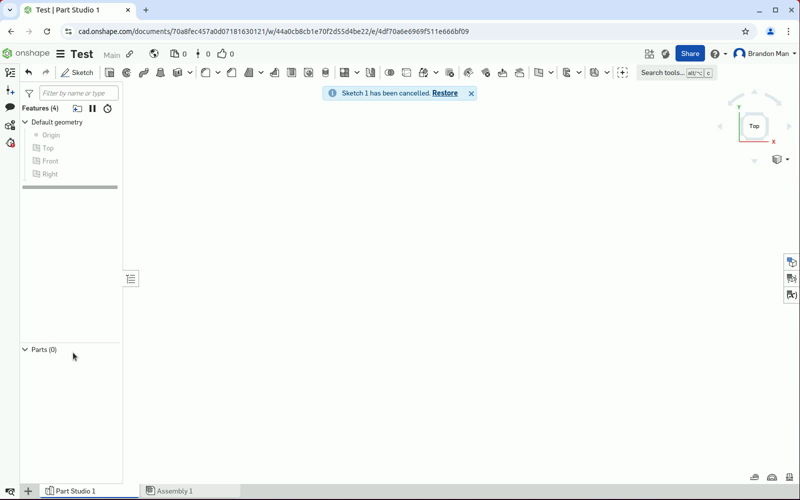
key(up)
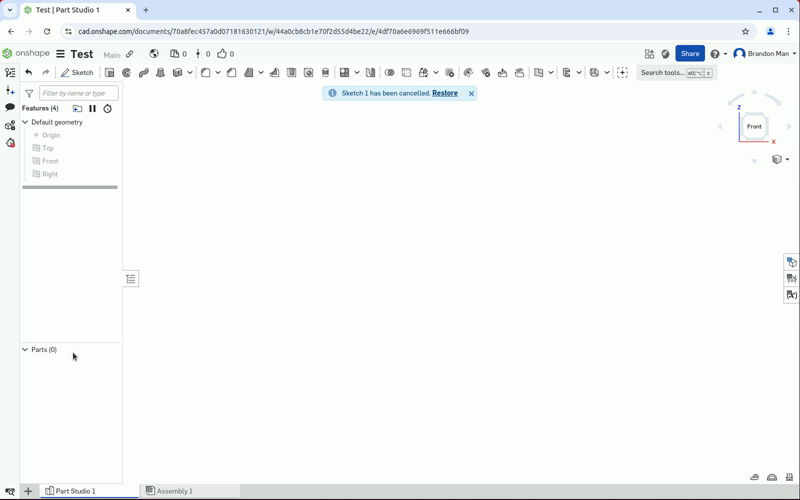
key_up(shift)
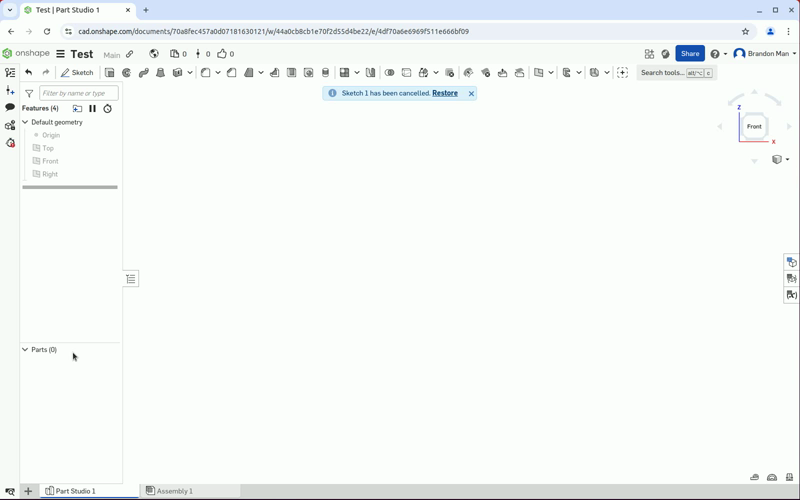
mouse_move(73, 352)
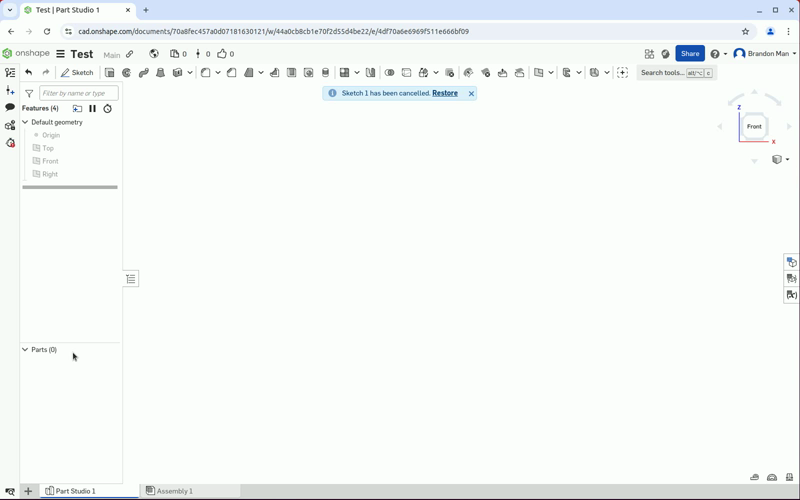
key(shift+y)
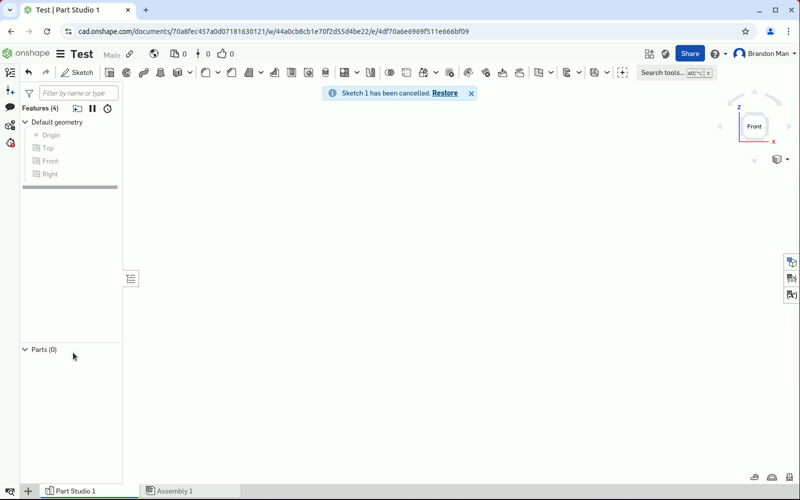
key(shift+s)
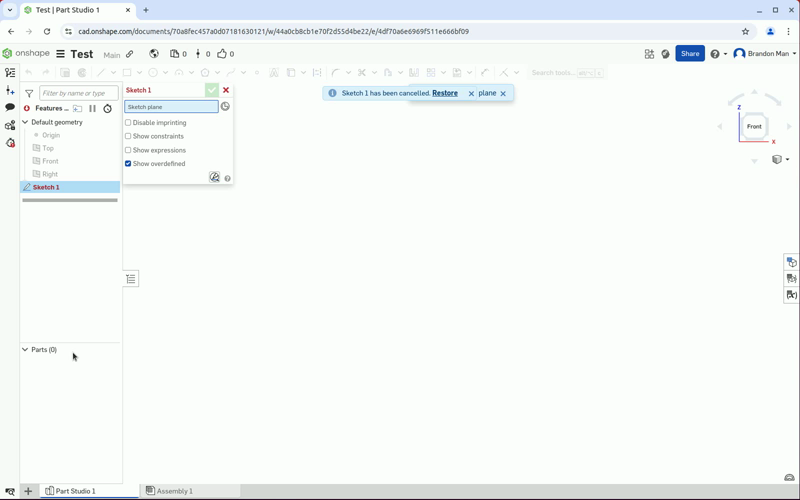
mouse_move(73, 163)
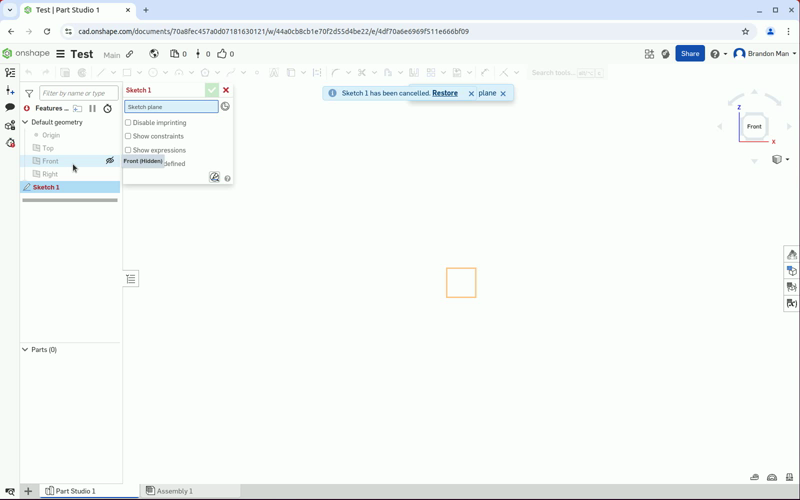
click(73, 163)
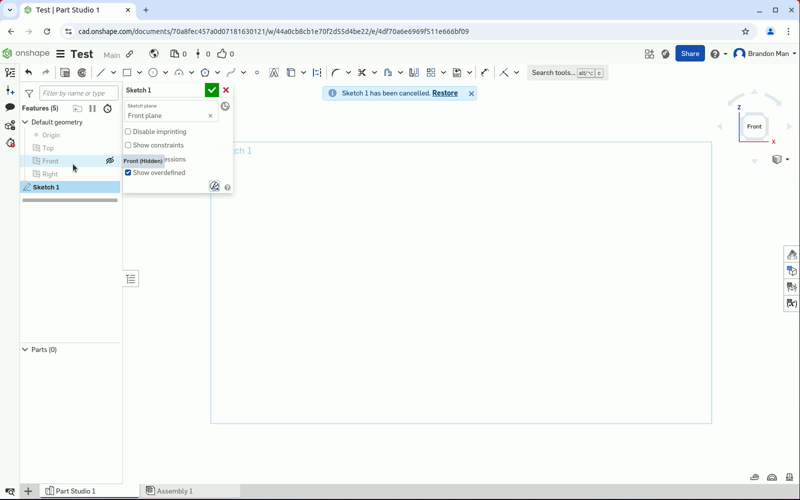
mouse_move(73, 352)
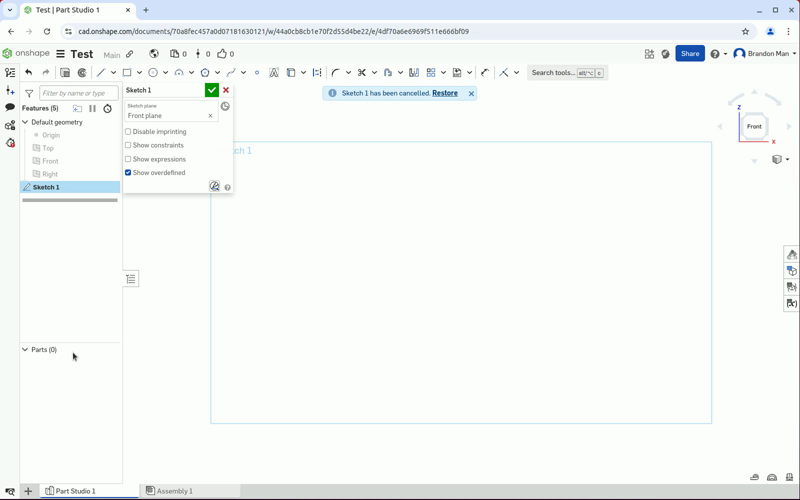
key(y)
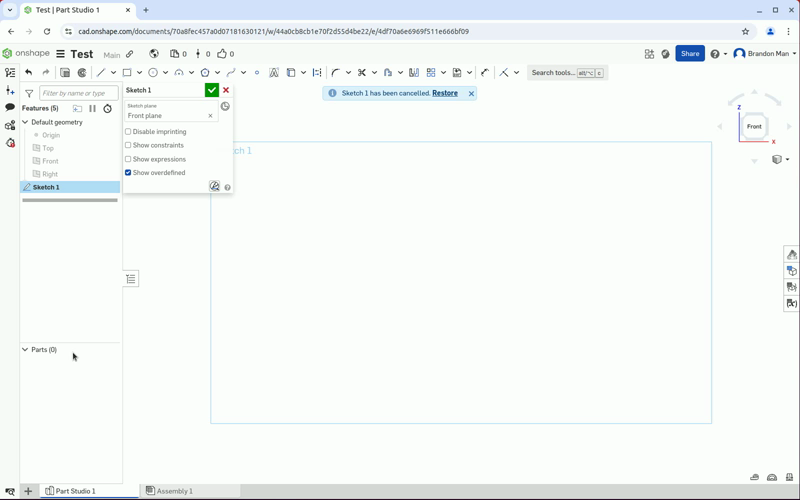
key(c)
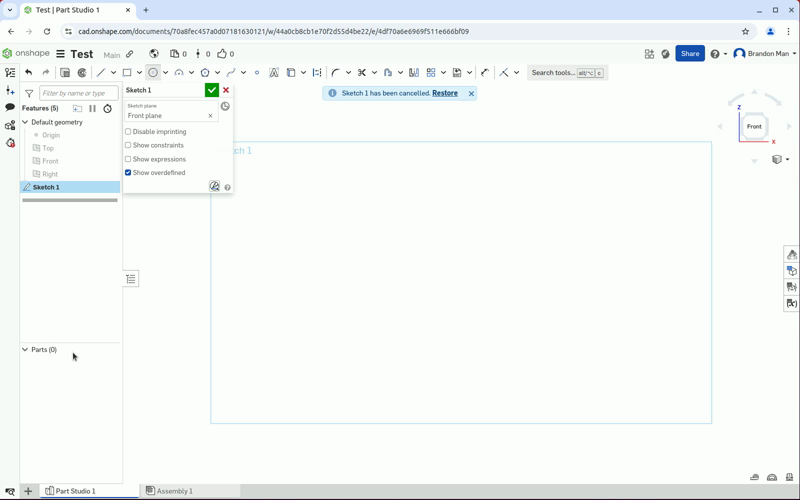
key_down(shift)
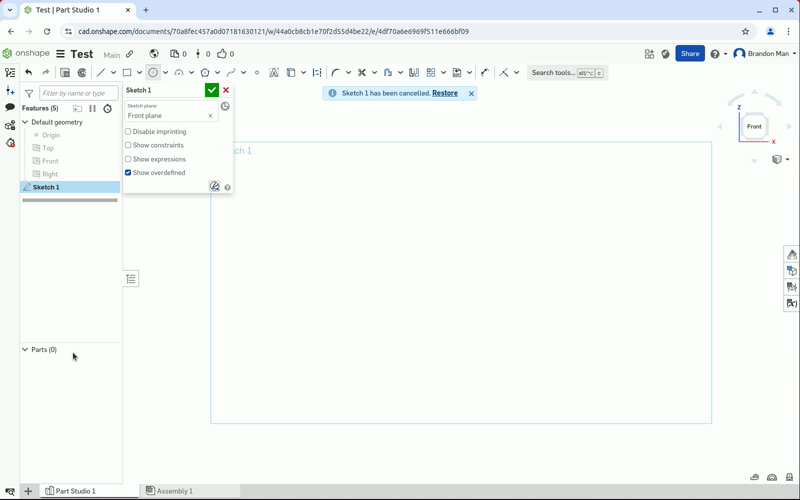
mouse_move(461, 282)
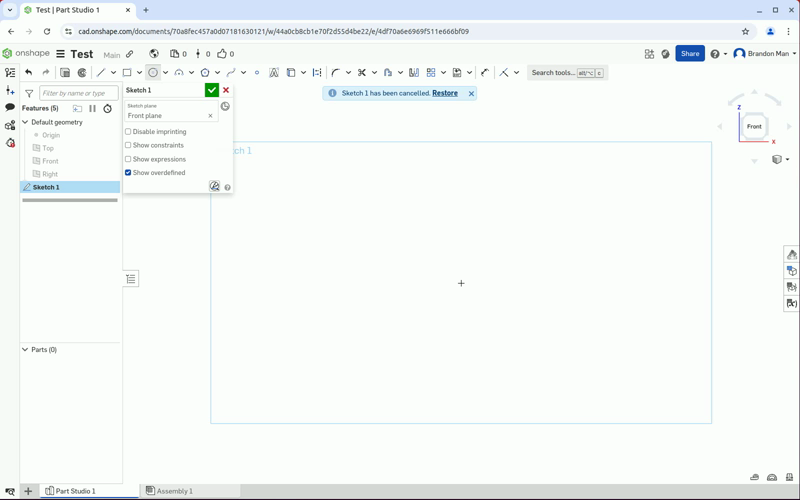
click(461, 282)
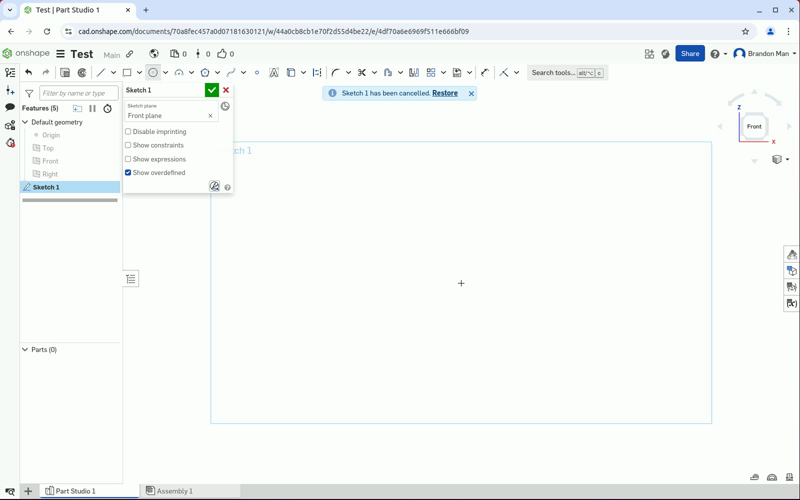
key_up(shift)
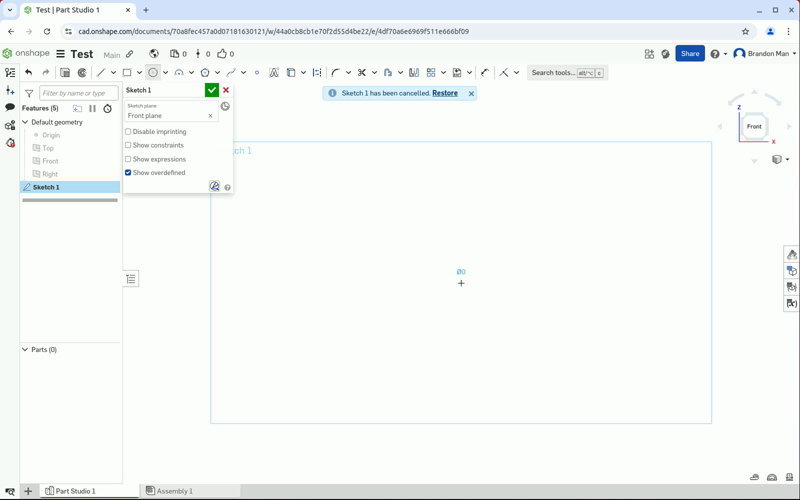
mouse_move(518, 282)
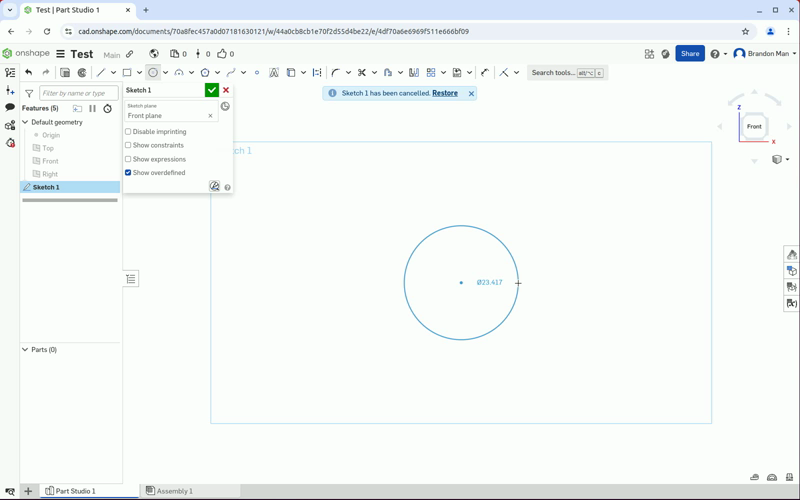
click(518, 282)
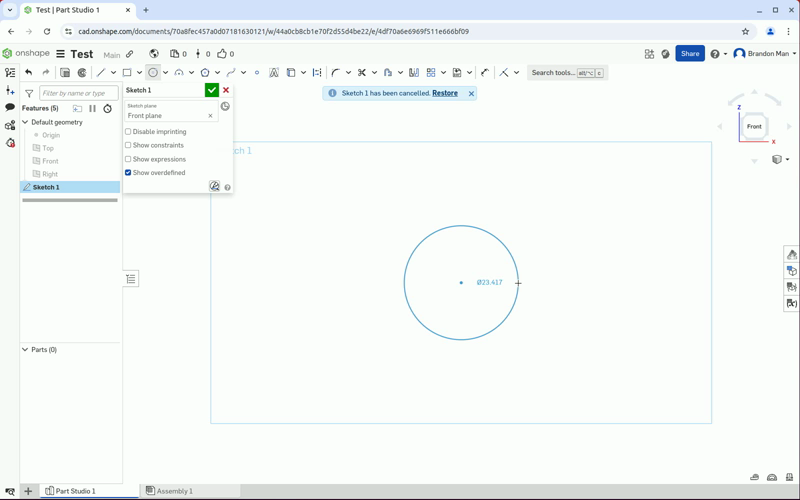
key(esc)
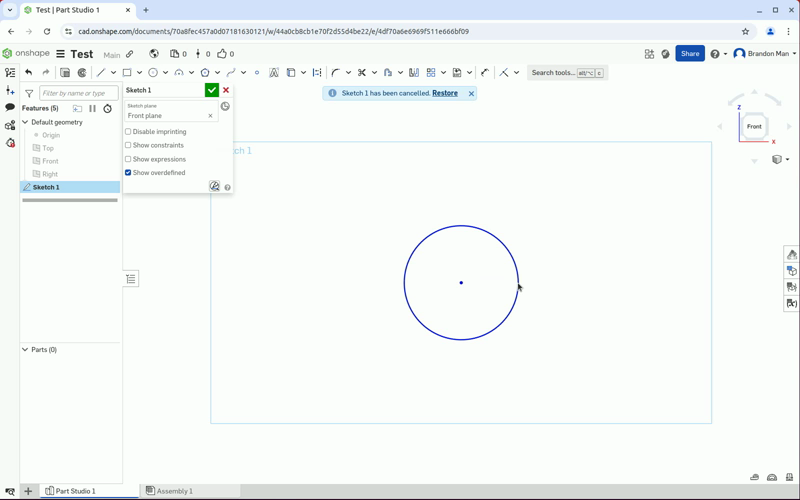
mouse_move(426, 263)
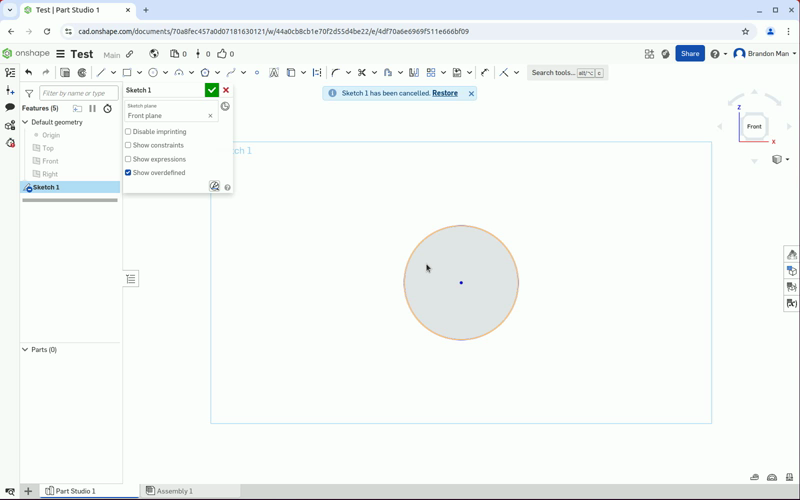
click(426, 263)
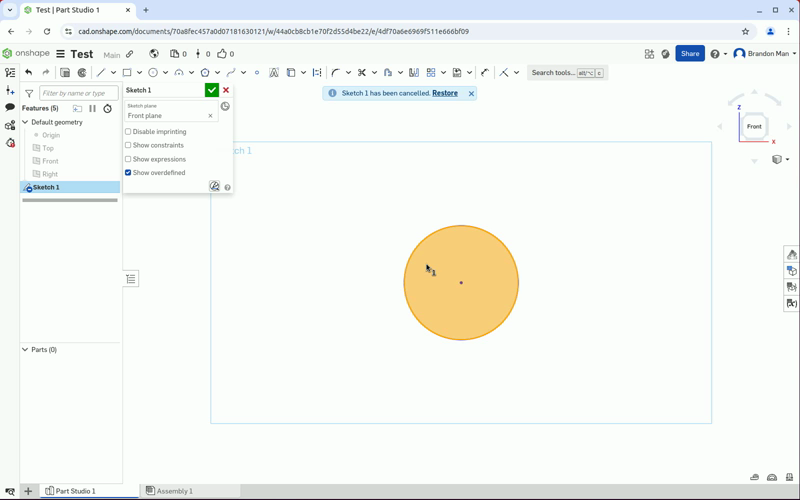
mouse_move(73, 352)
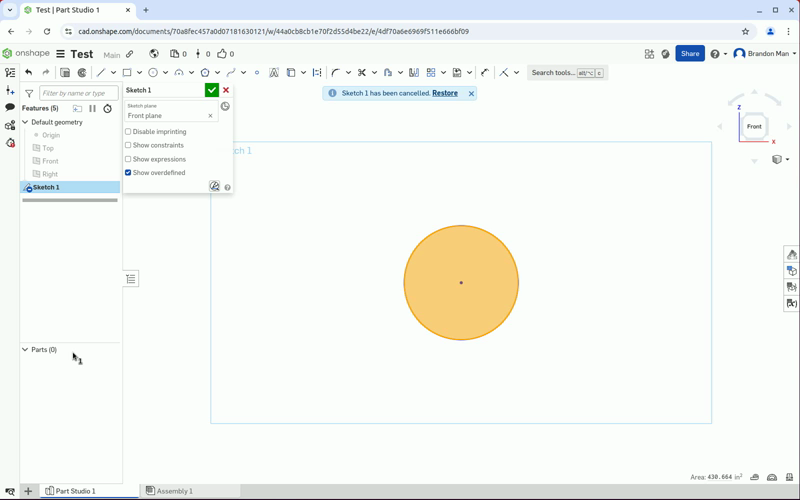
key(shift+y)
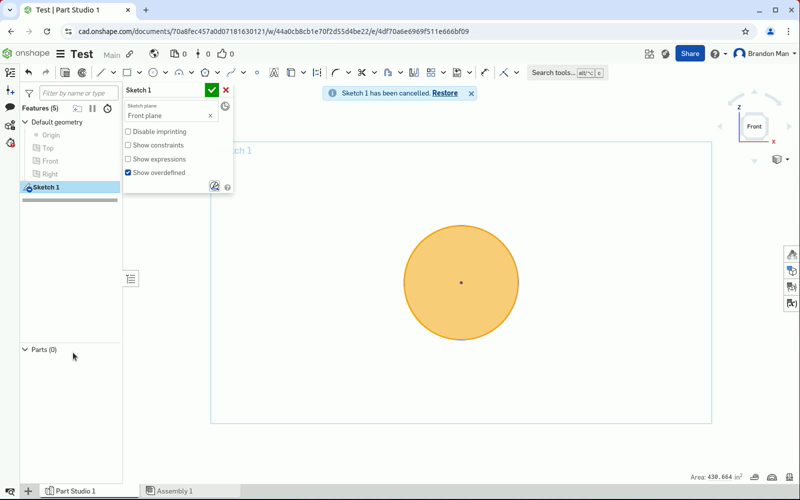
key(shift+e)
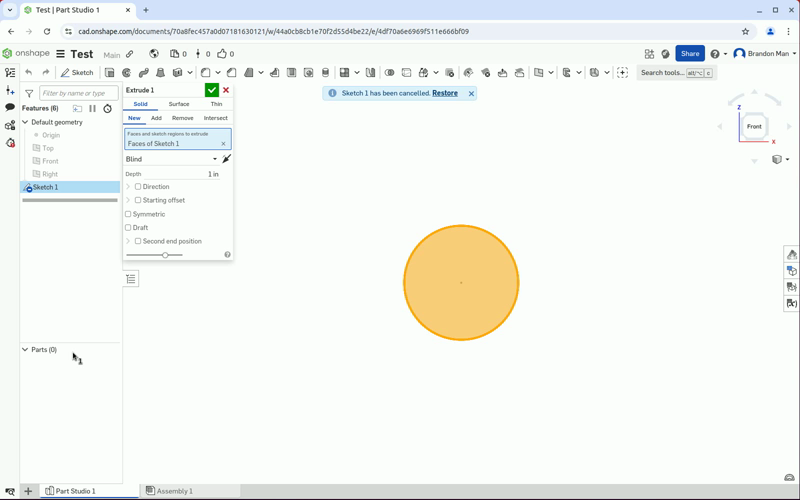
mouse_move(143, 106)
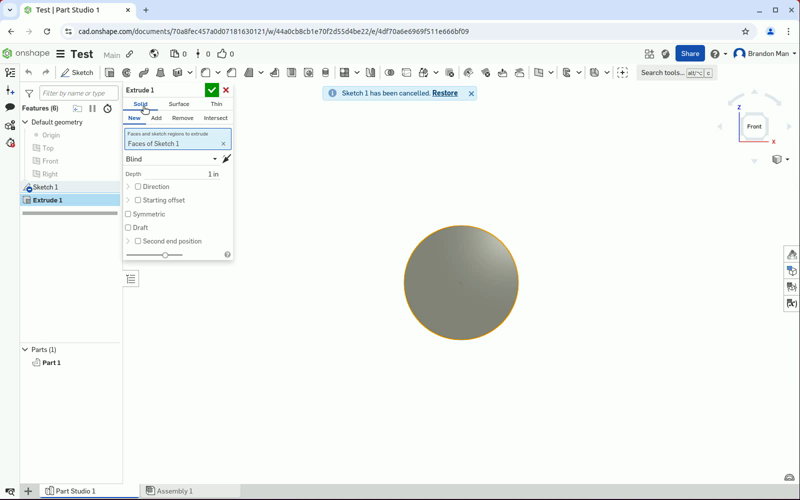
click(143, 106)
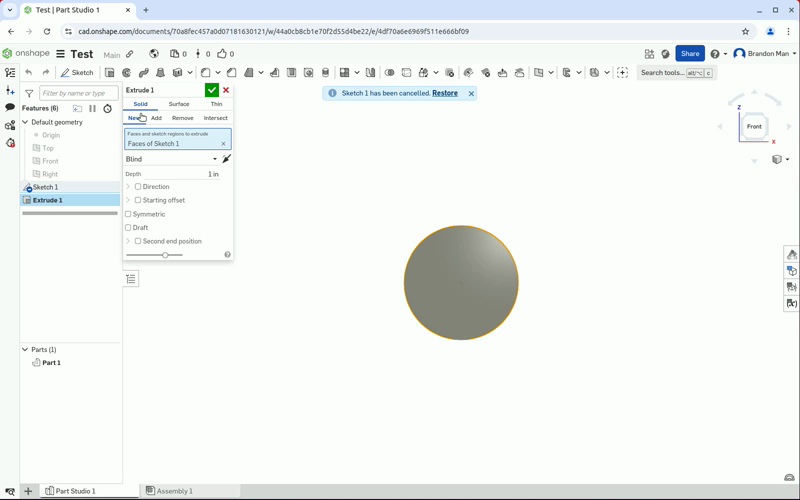
mouse_move(137, 120)
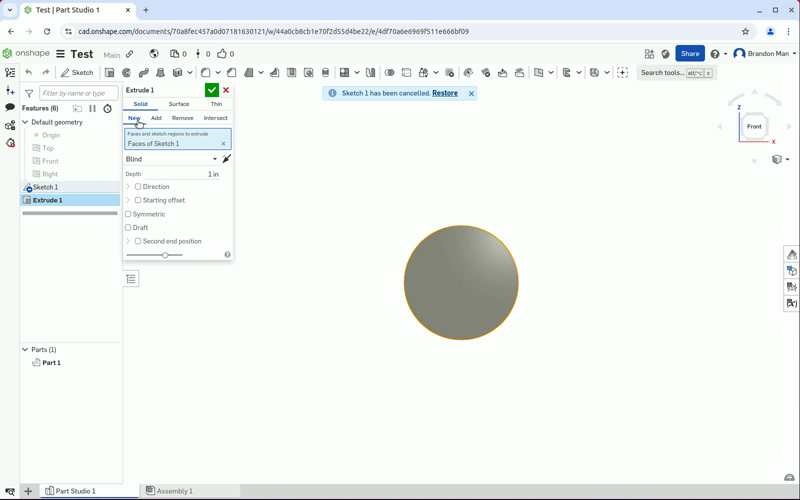
click(137, 120)
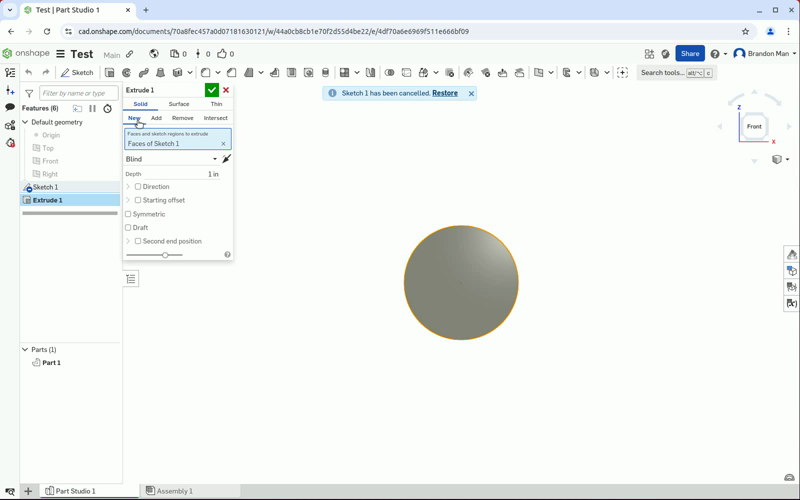
key(tab, 4)
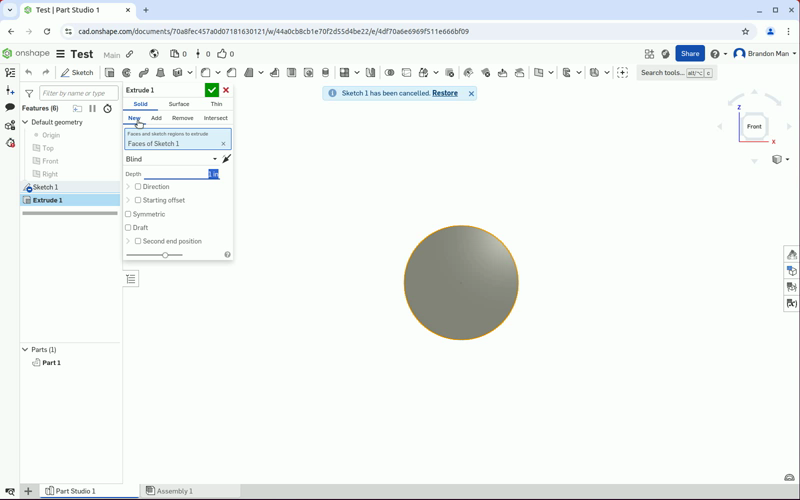
text(23.108)
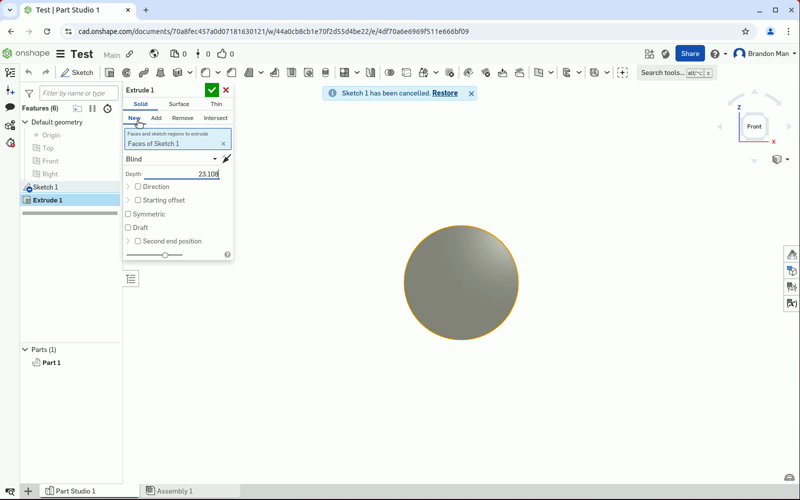
key(tab, 3)
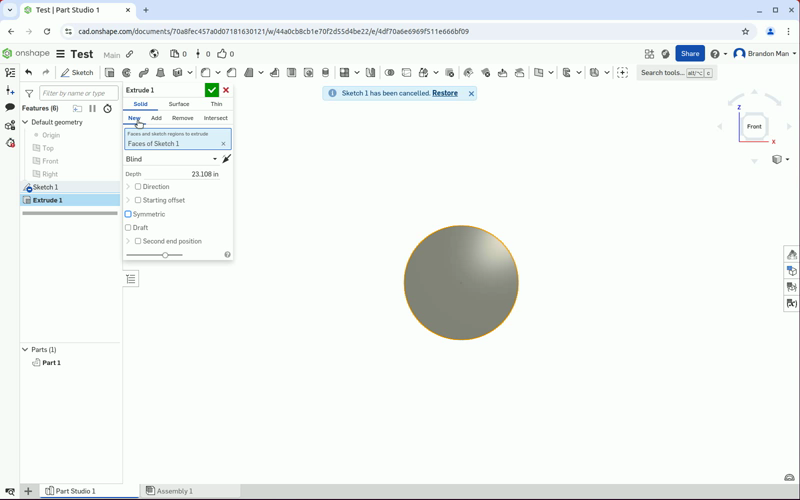
key(space)
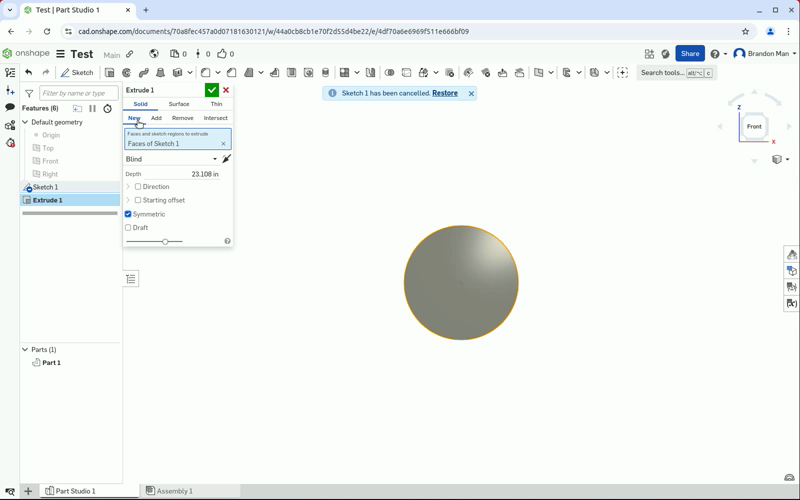
key(enter)
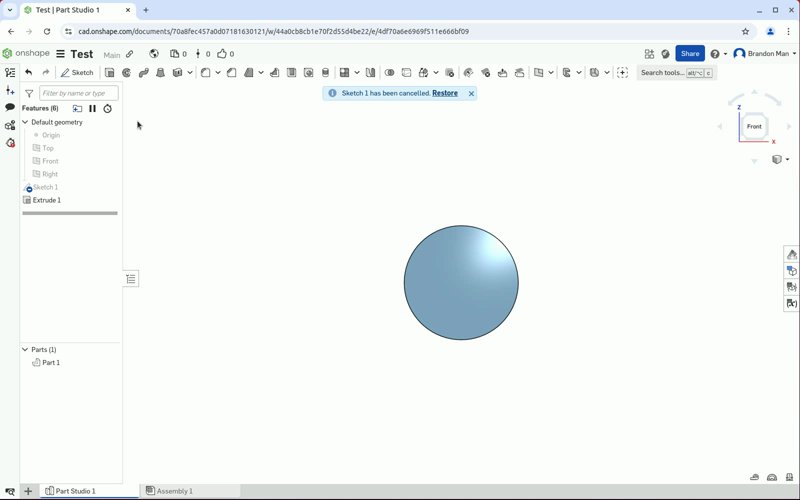
key(shift+h)
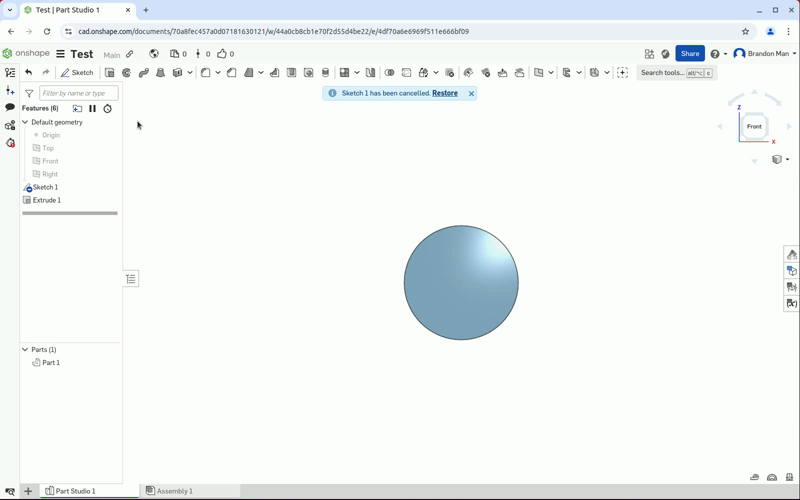
key(shift+h)
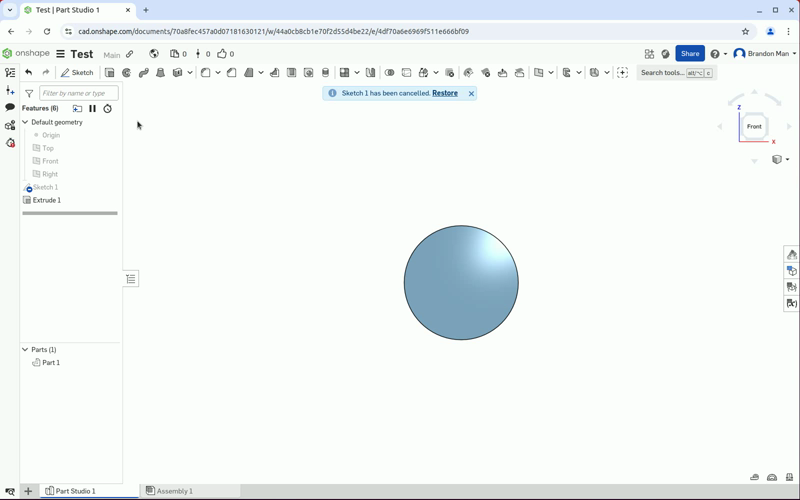
mouse_move(73, 189)
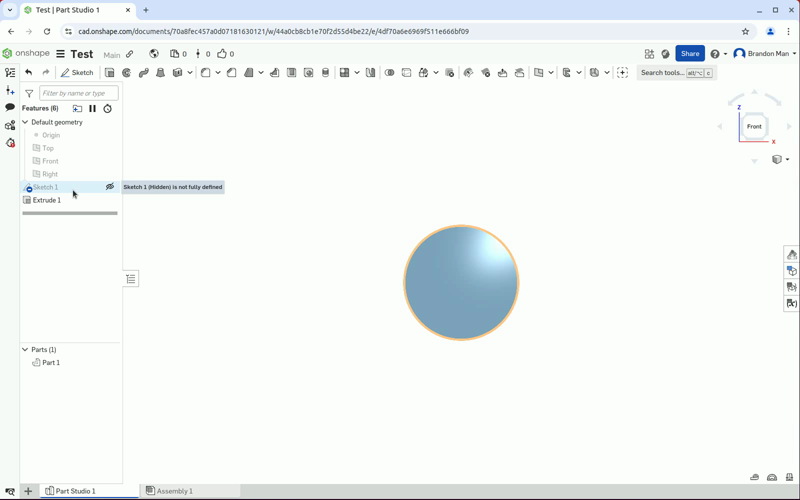
click(73, 189)
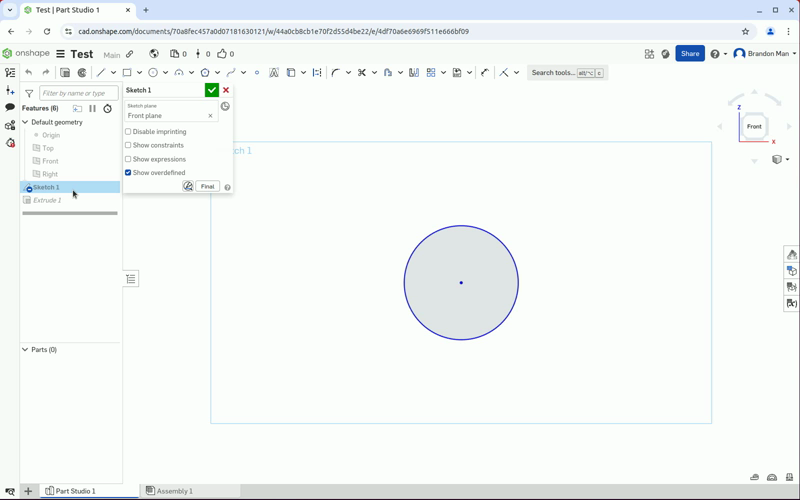
mouse_move(229, 92)
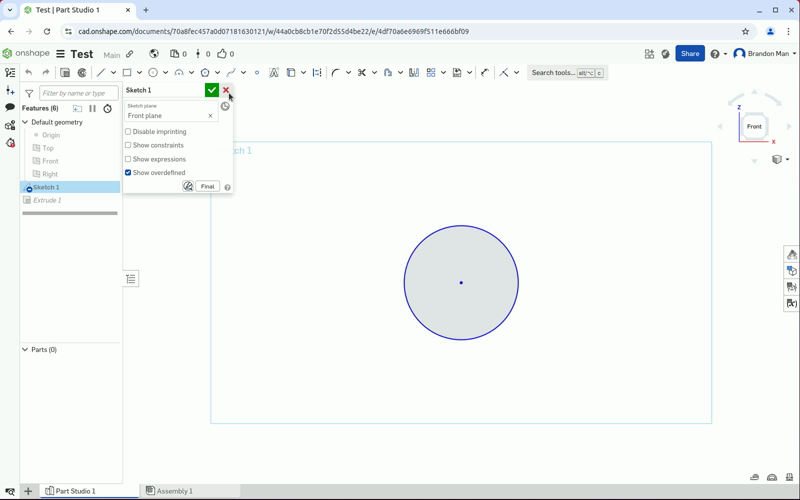
click(229, 92)
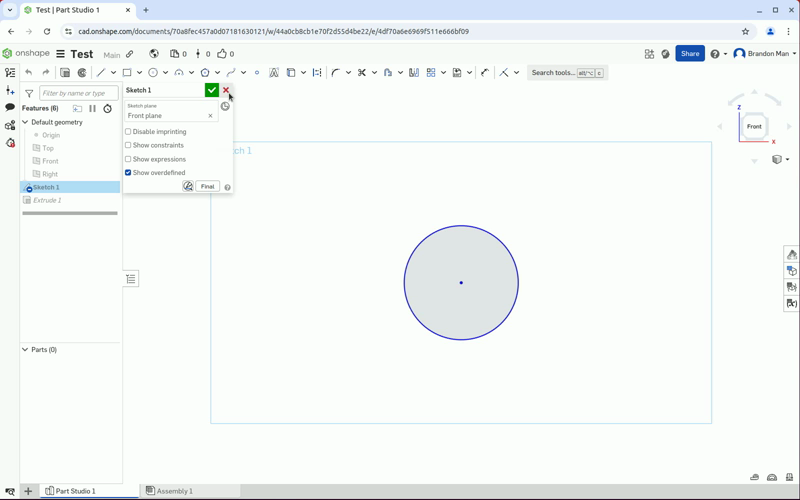
key(shift+s)
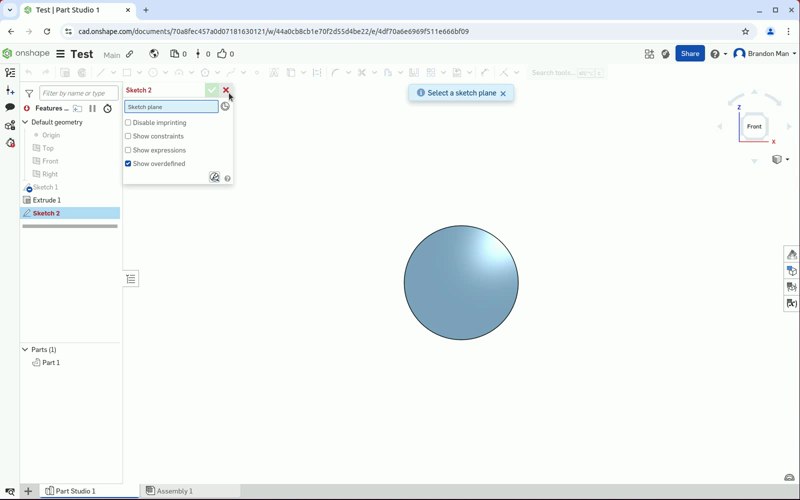
mouse_move(73, 163)
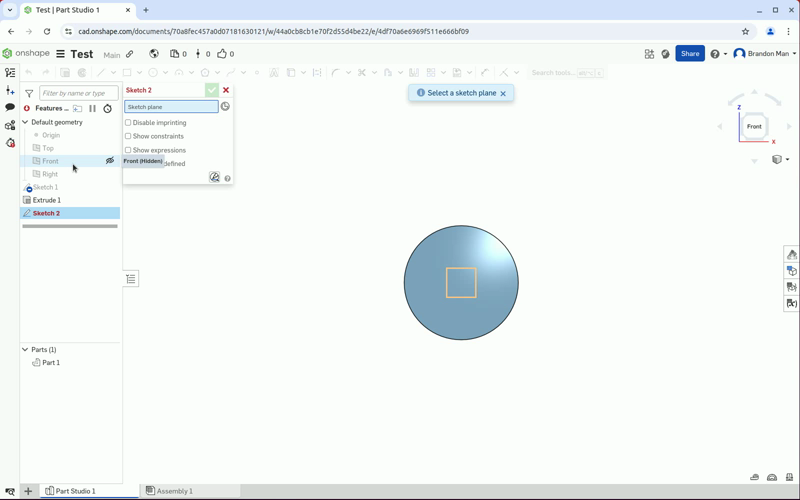
click(73, 163)
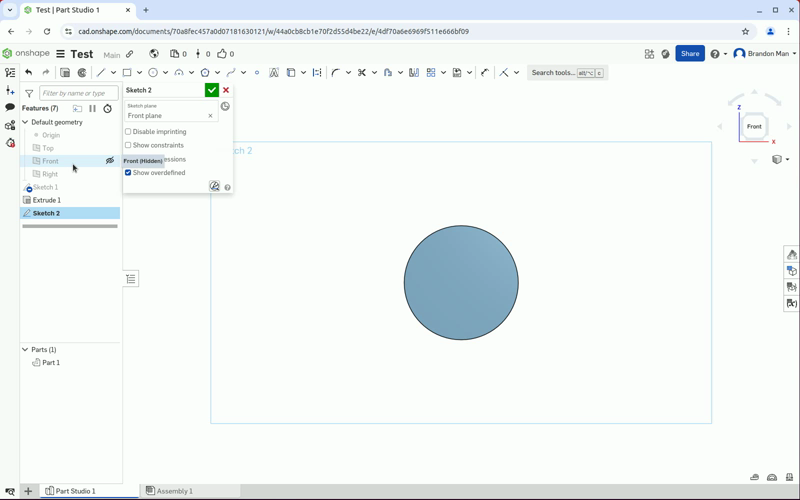
mouse_move(73, 352)
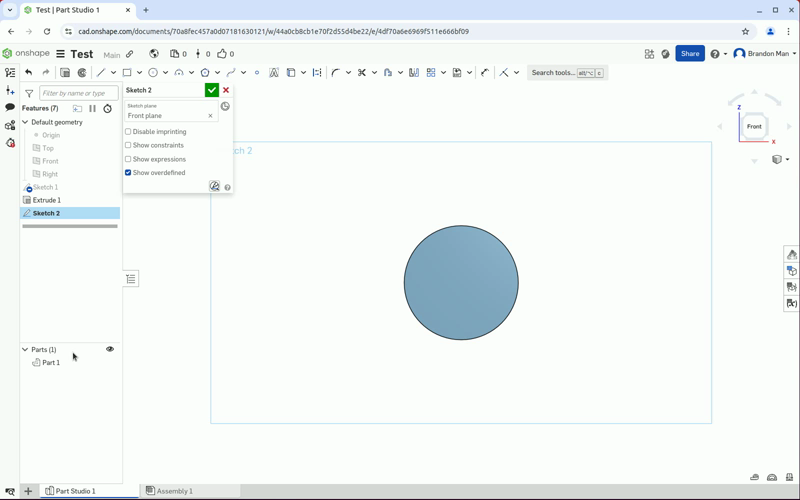
key(y)
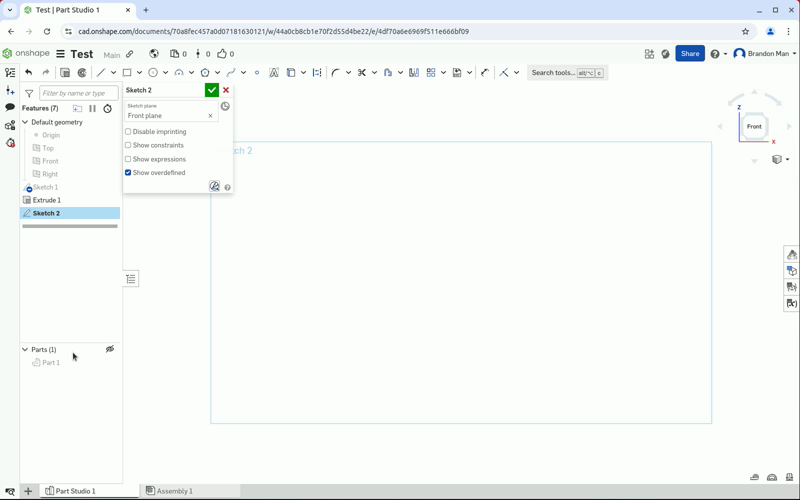
key(l)
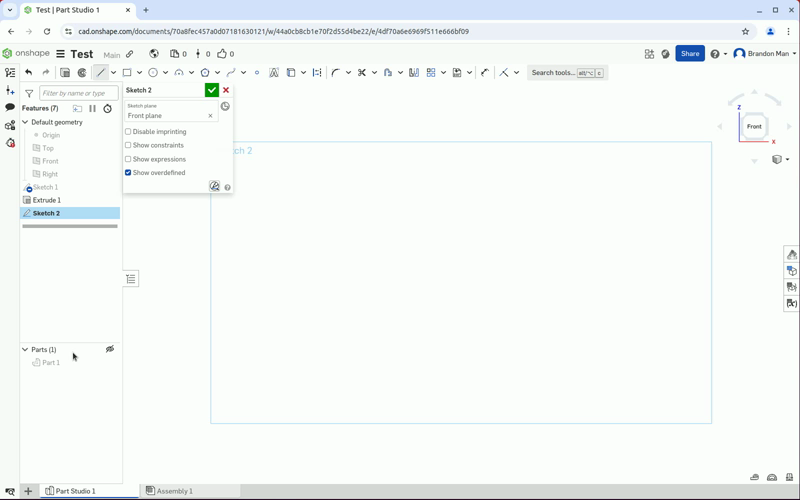
key_down(shift)
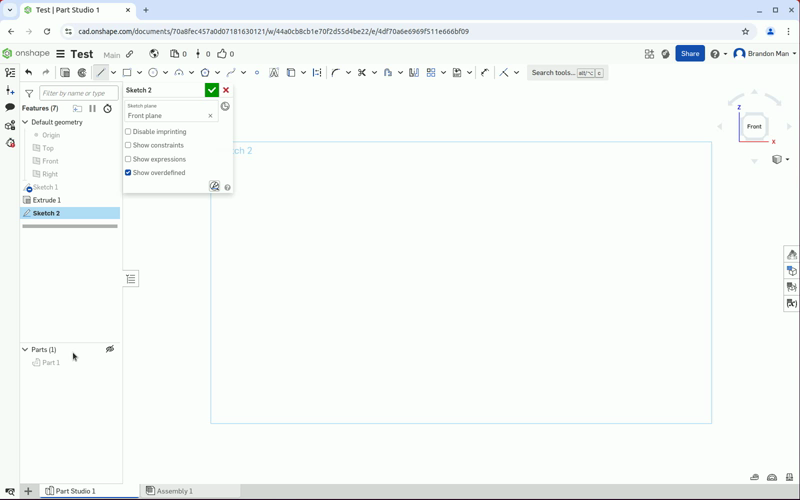
mouse_move(460, 339)
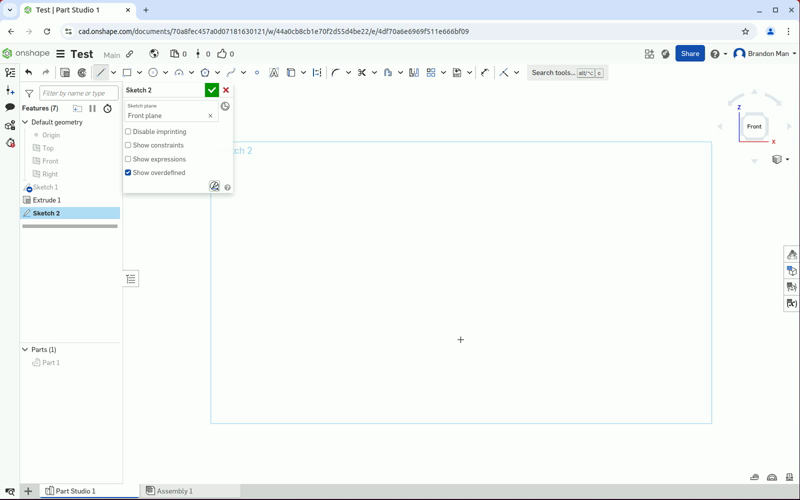
click(460, 339)
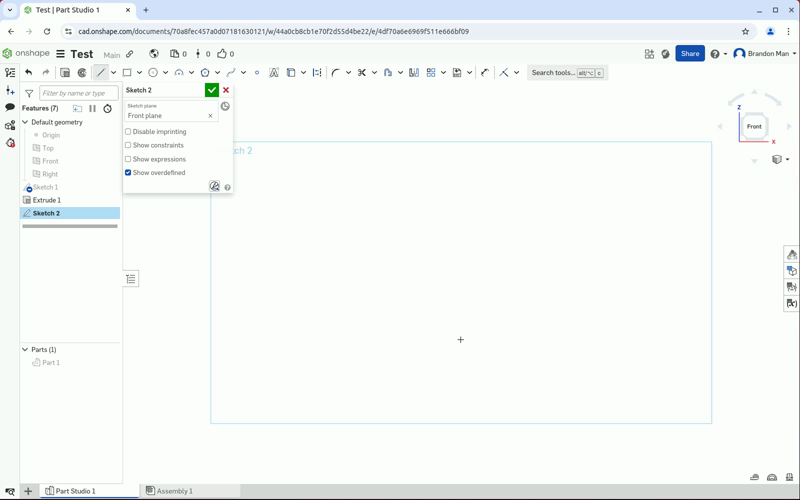
key_up(shift)
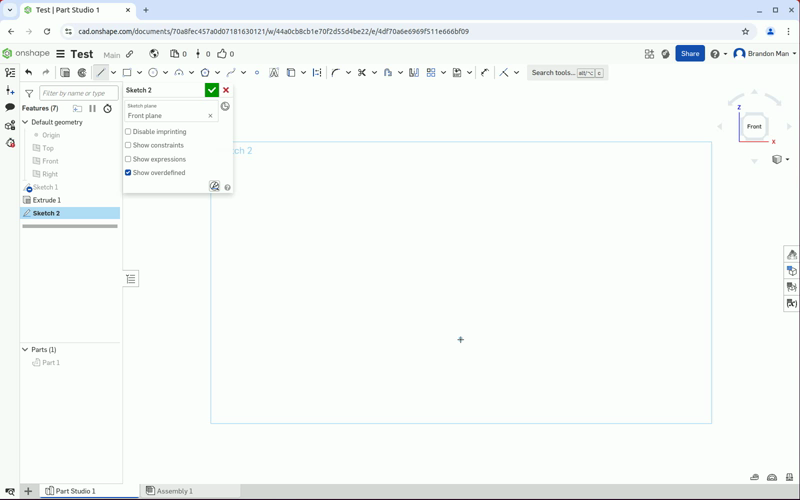
key_down(shift)
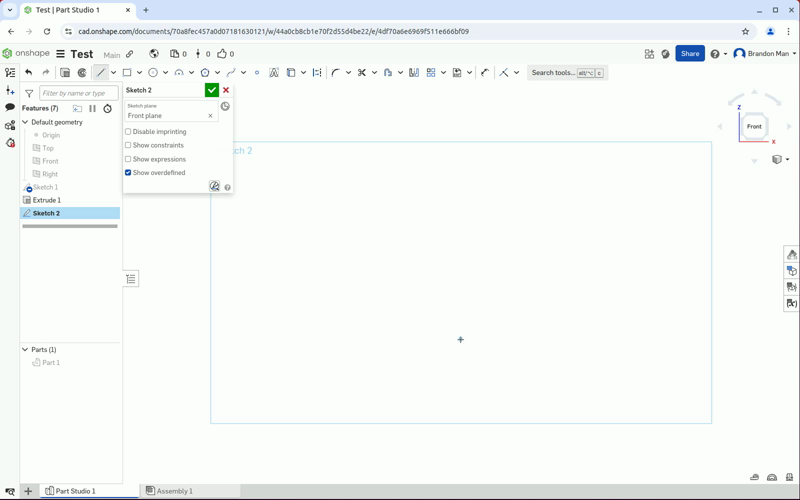
mouse_move(544, 339)
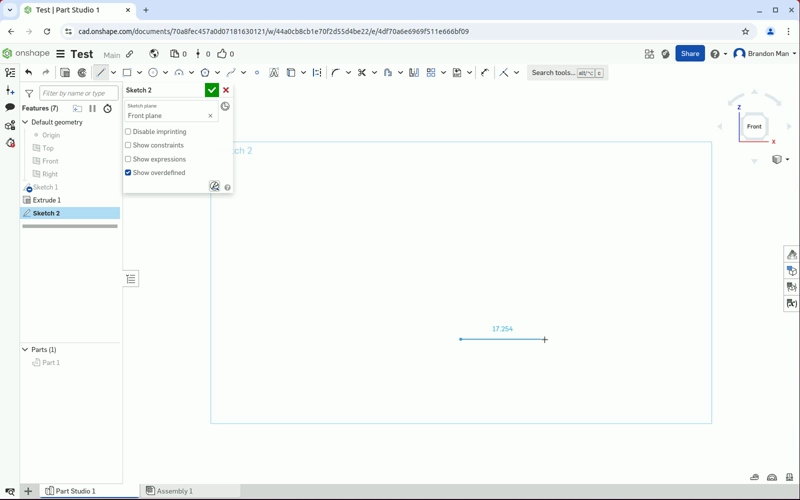
click(544, 339)
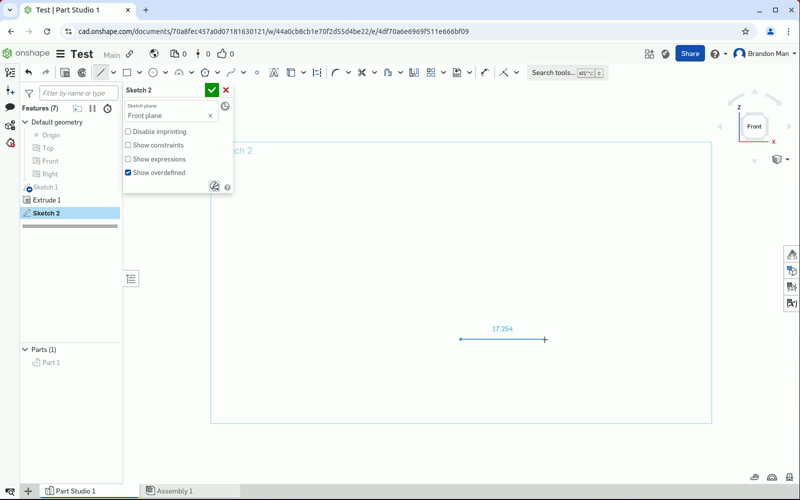
key_up(shift)
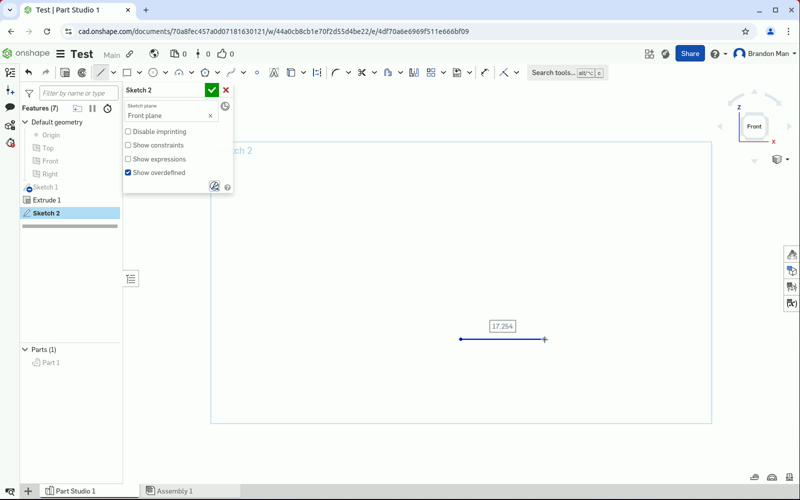
key_down(shift)
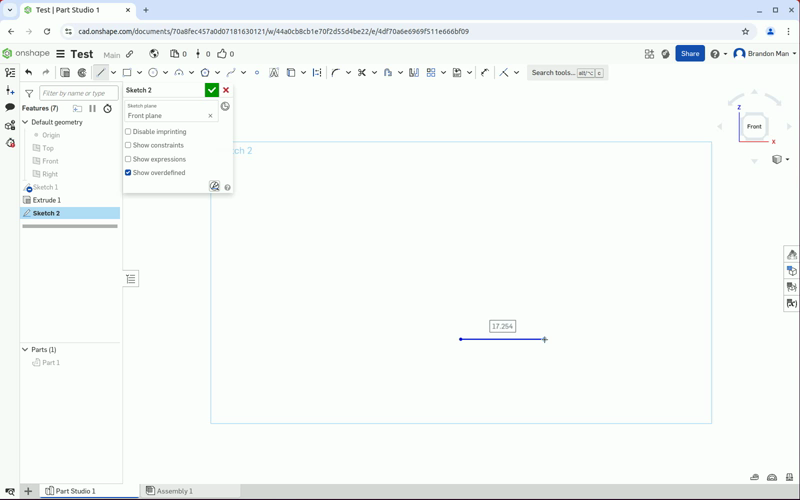
mouse_move(574, 339)
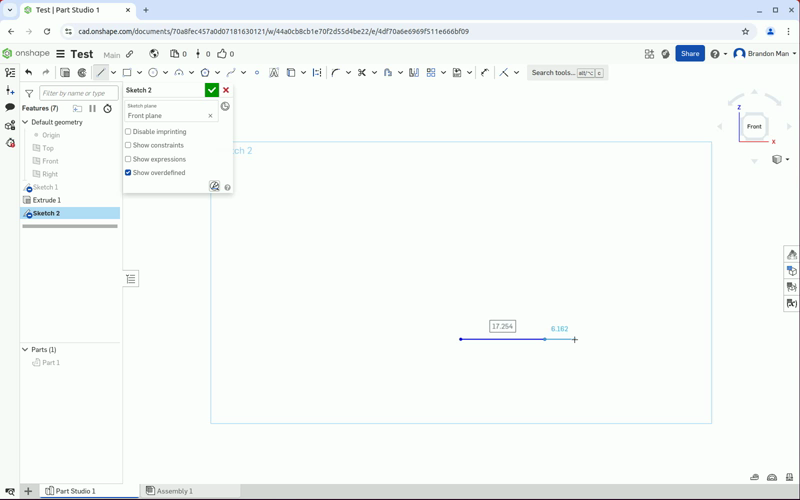
mouse_move(573, 310)
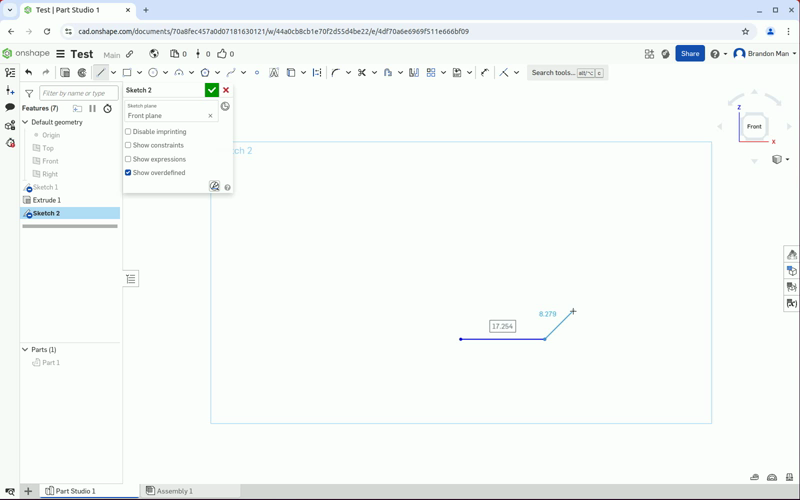
click(573, 310)
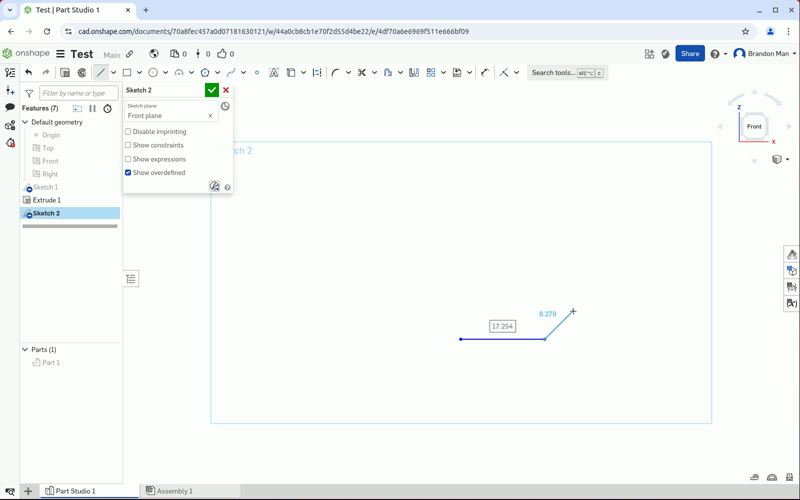
key_up(shift)
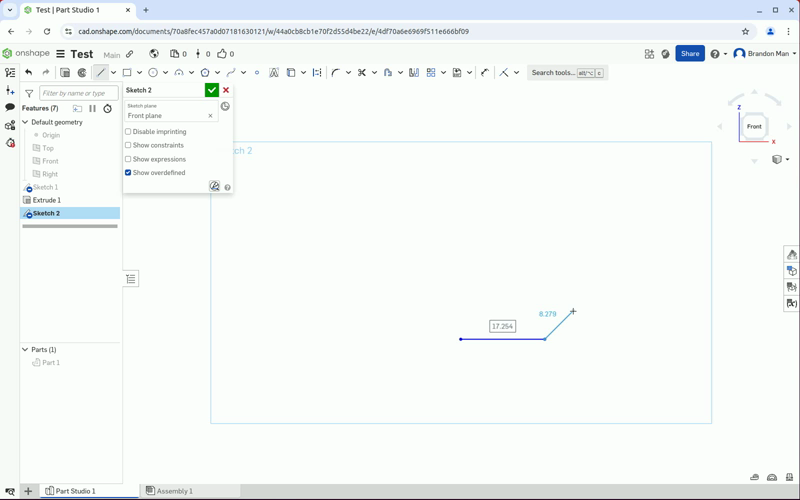
key_down(shift)
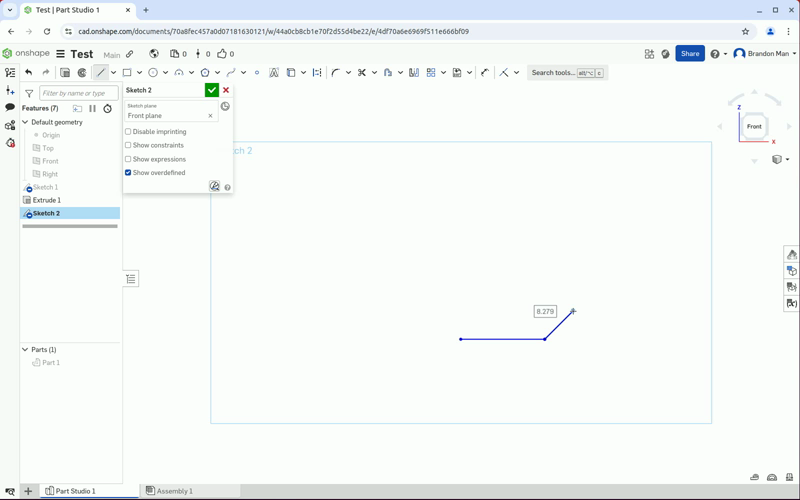
mouse_move(589, 310)
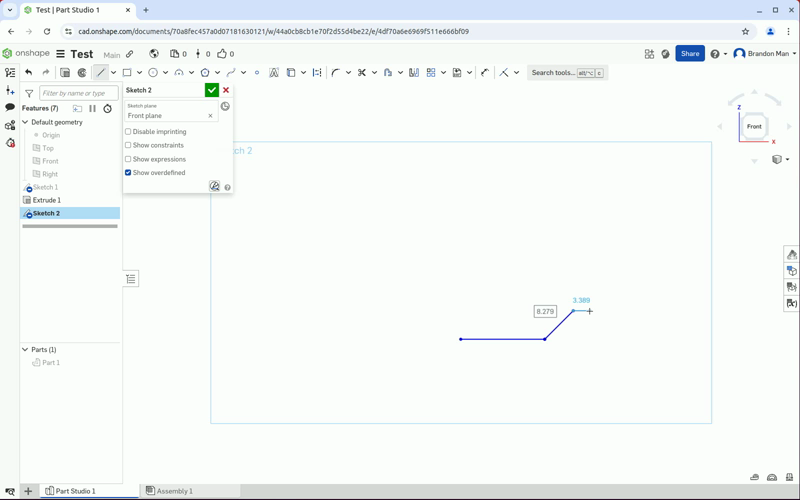
mouse_move(573, 282)
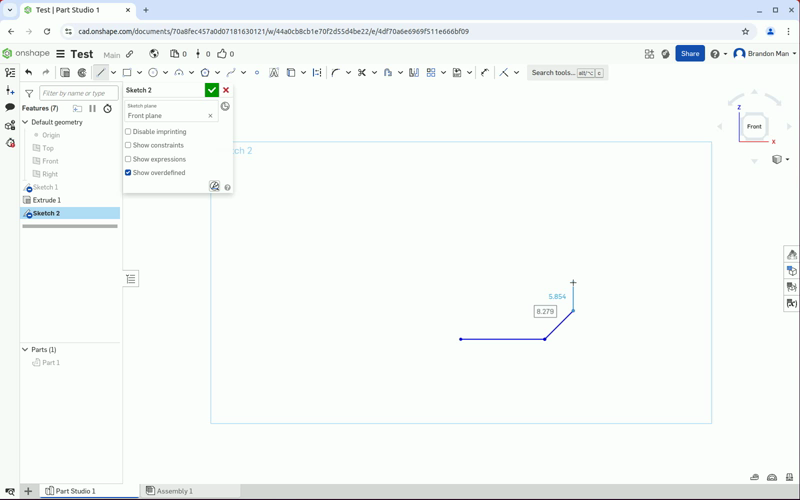
click(573, 282)
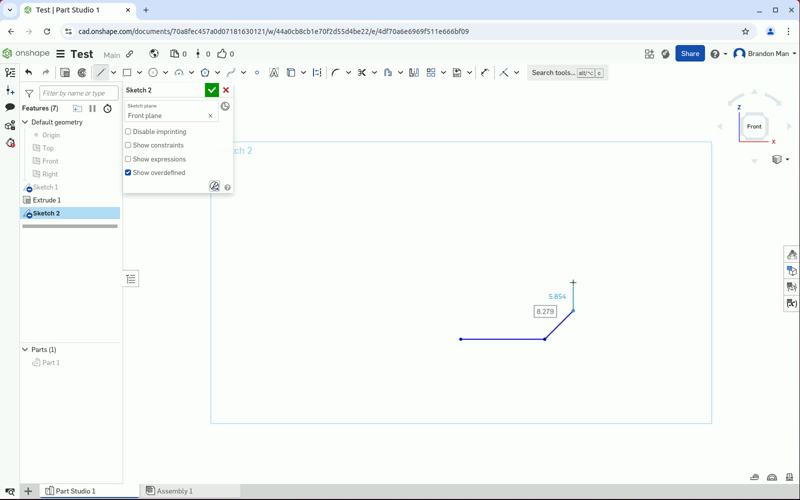
key_up(shift)
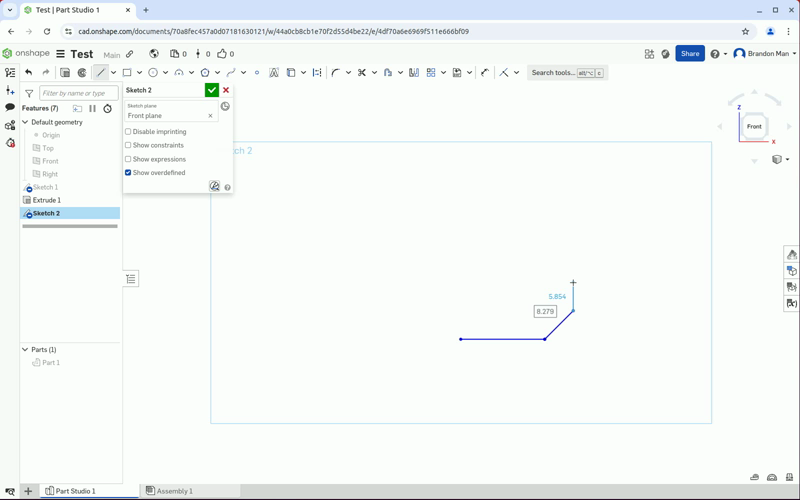
key_down(shift)
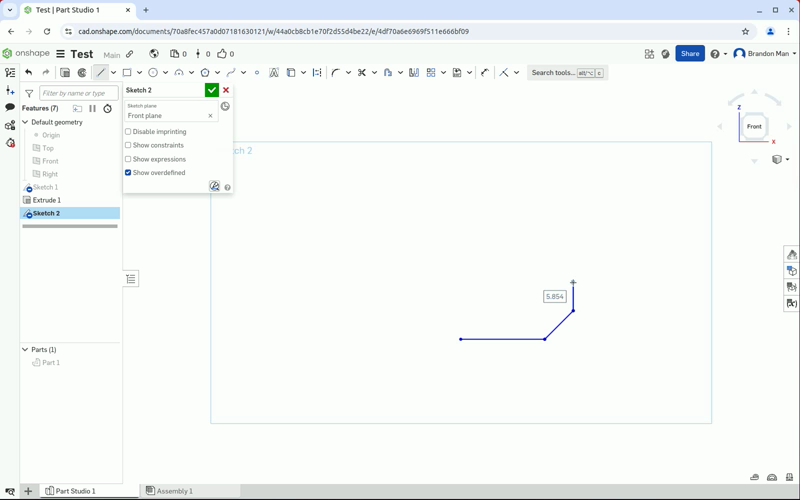
mouse_move(589, 282)
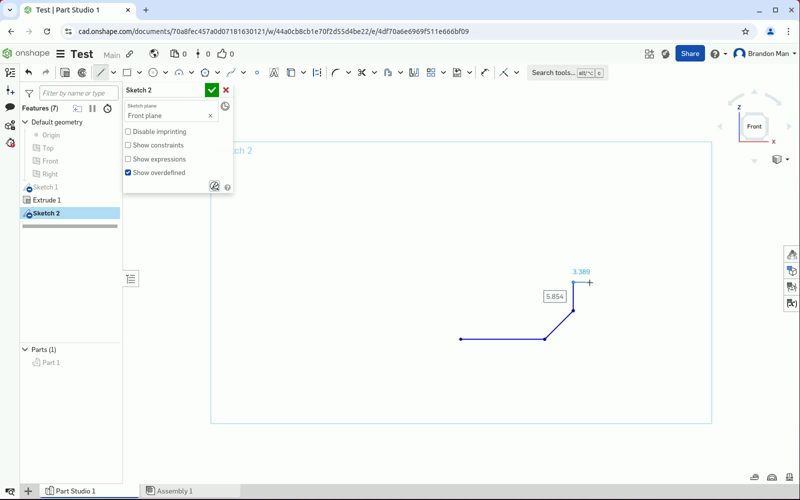
mouse_move(573, 255)
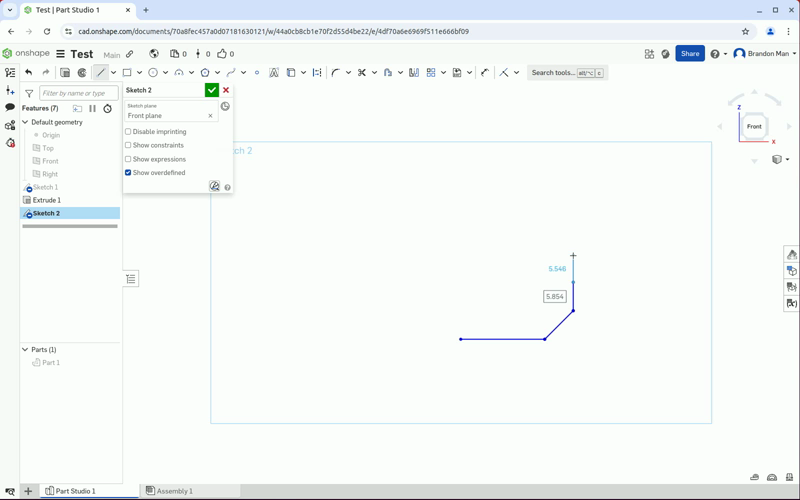
click(573, 255)
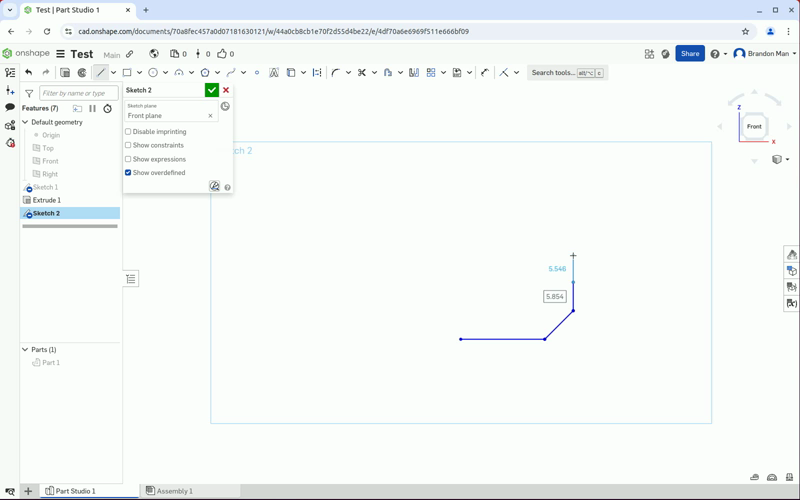
key_up(shift)
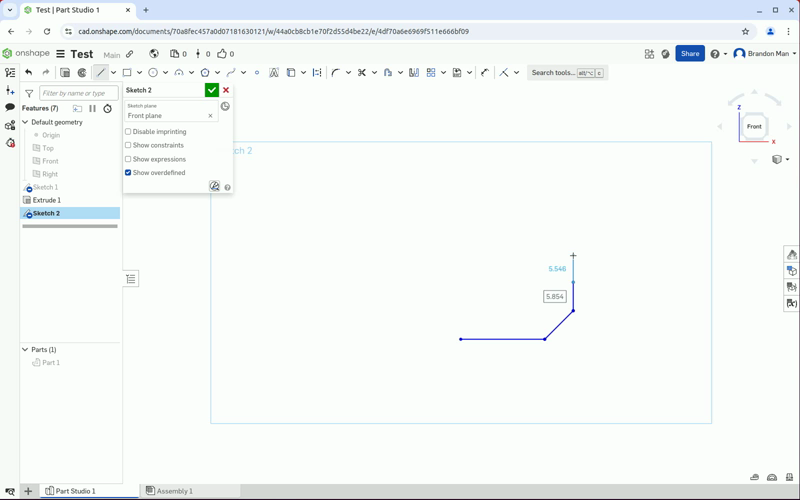
key_down(shift)
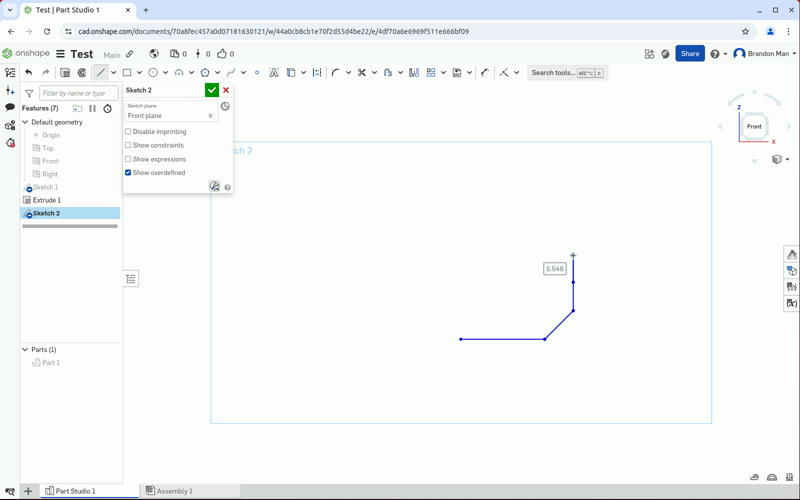
mouse_move(589, 255)
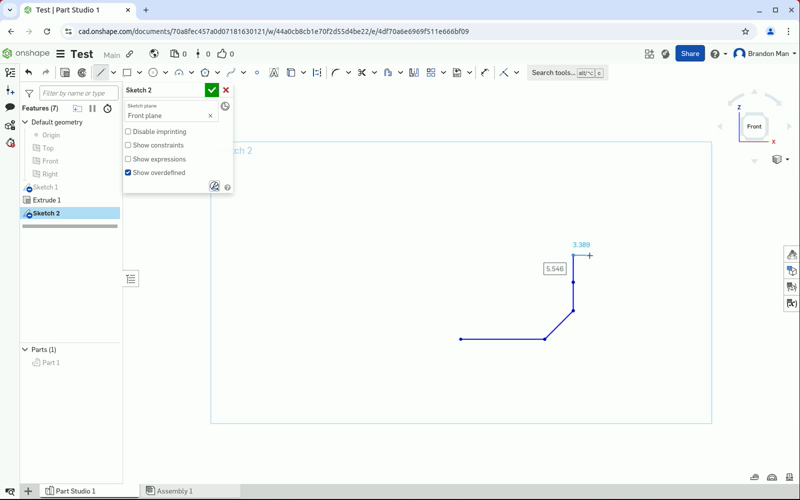
mouse_move(544, 226)
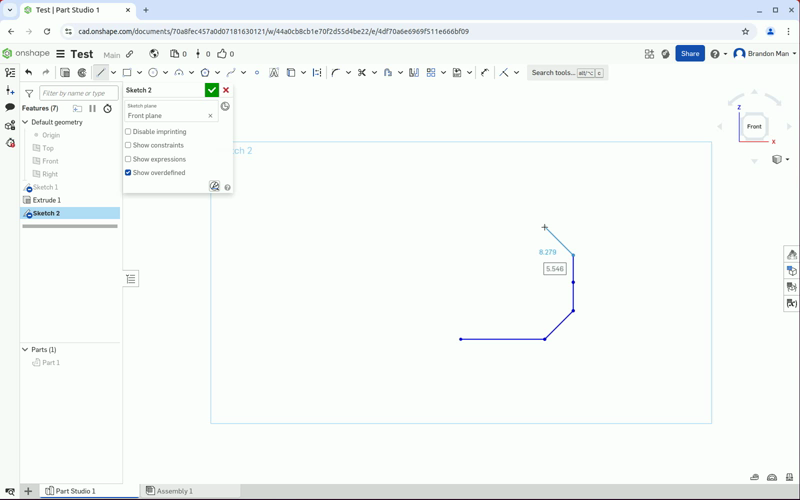
click(544, 226)
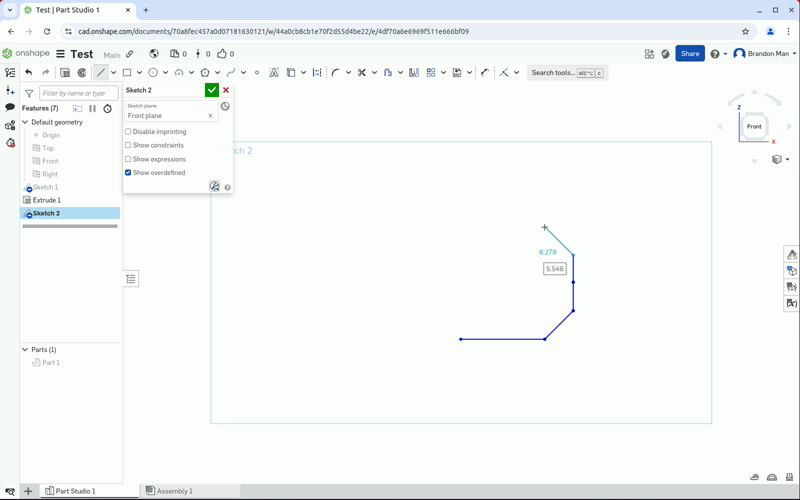
key_up(shift)
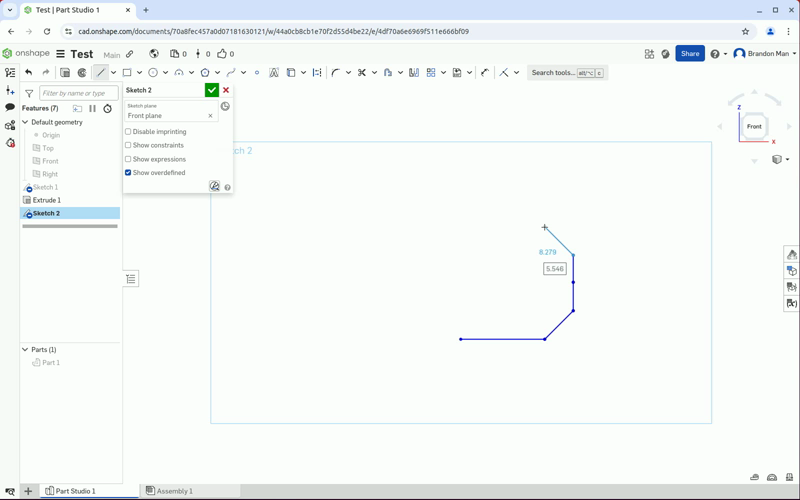
key_down(shift)
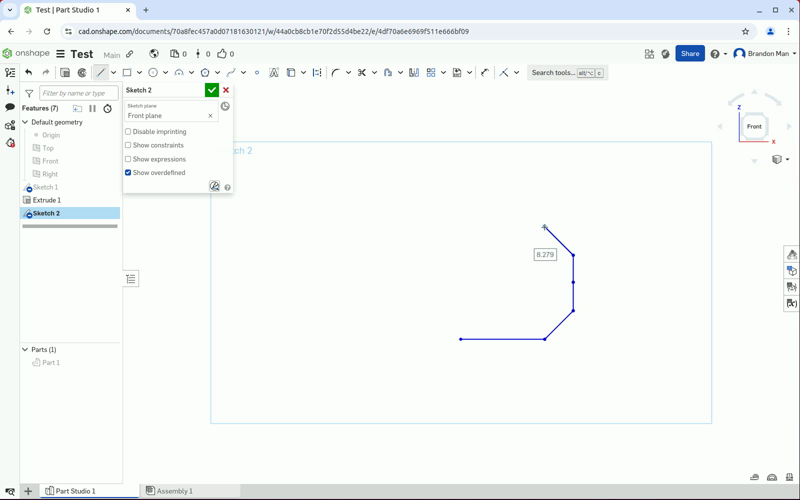
mouse_move(460, 226)
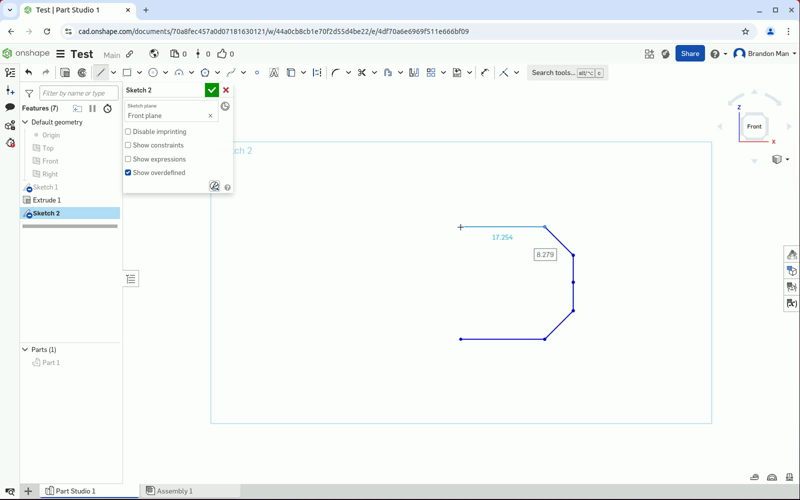
click(460, 226)
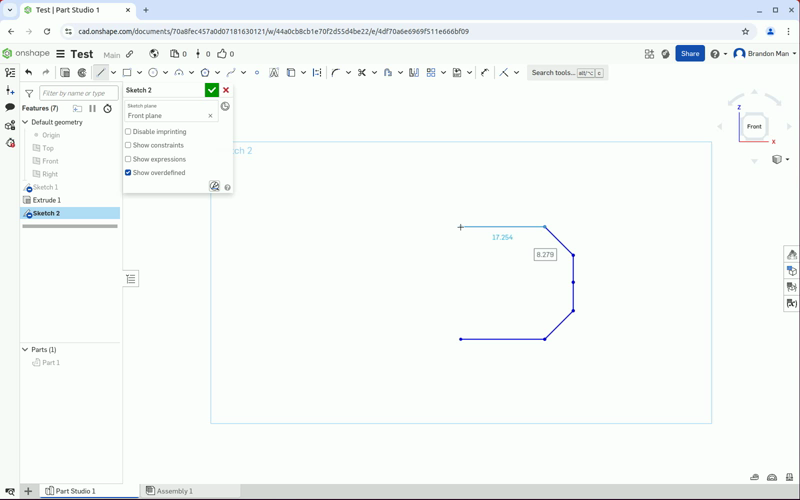
key_up(shift)
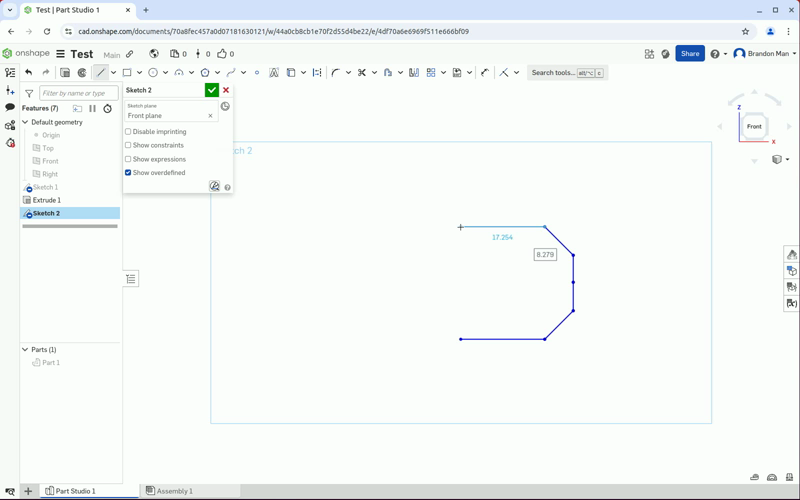
key_down(shift)
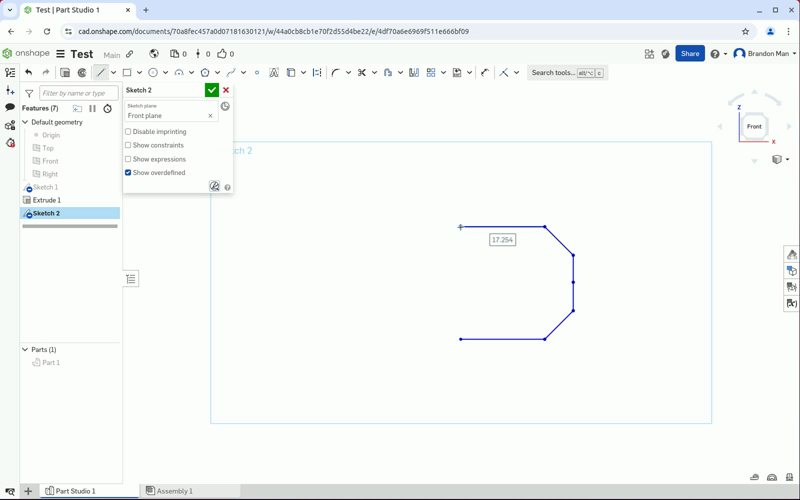
mouse_move(460, 339)
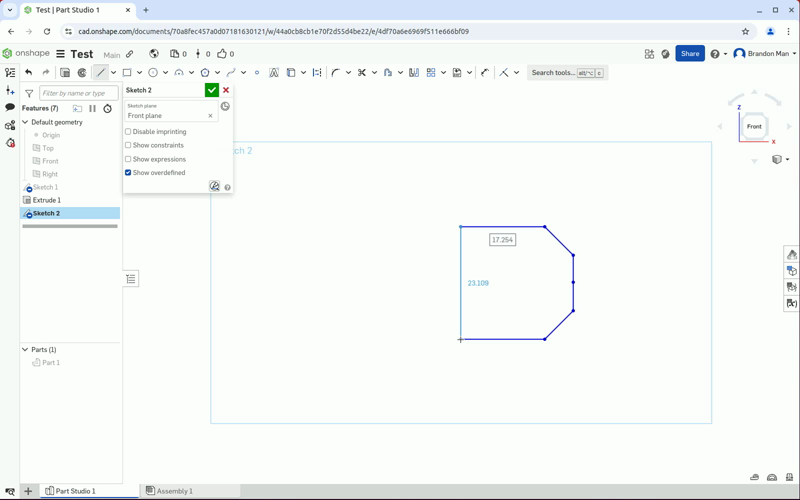
key_up(shift)
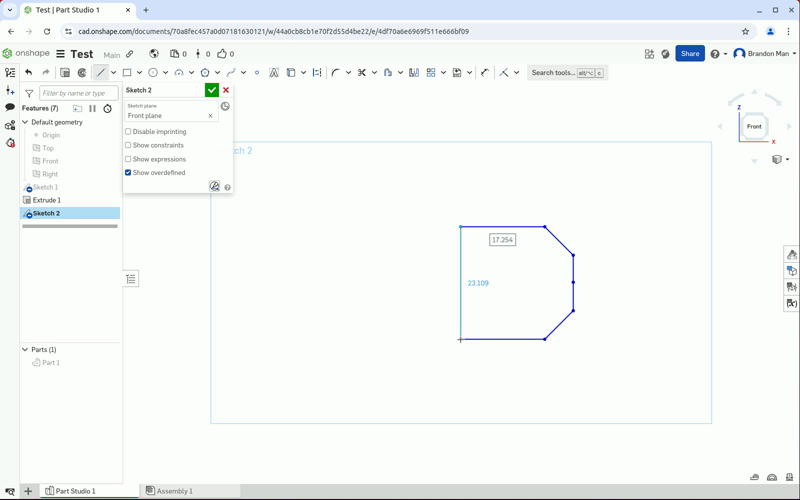
click(460, 339)
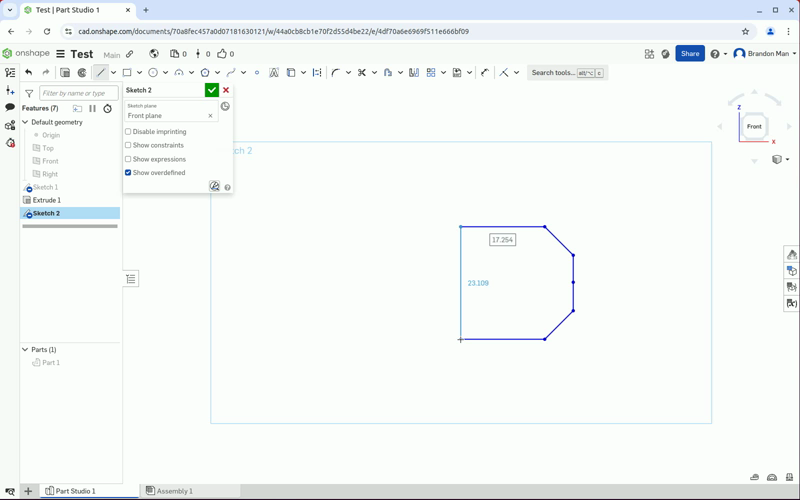
key(esc)
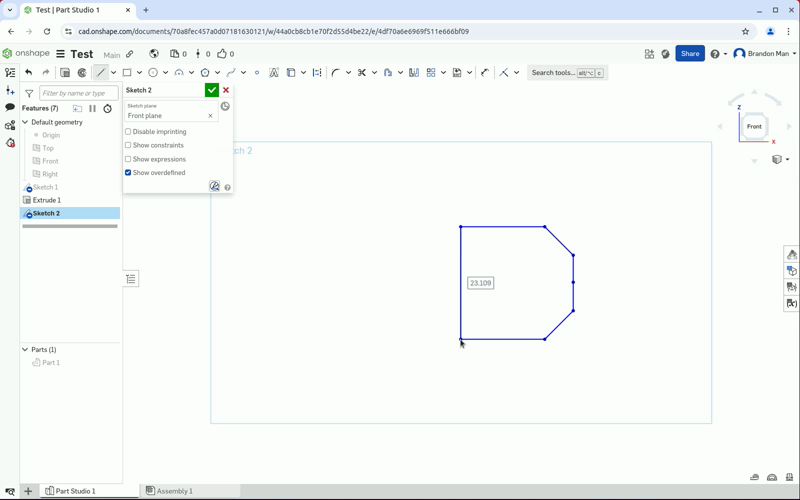
mouse_move(498, 248)
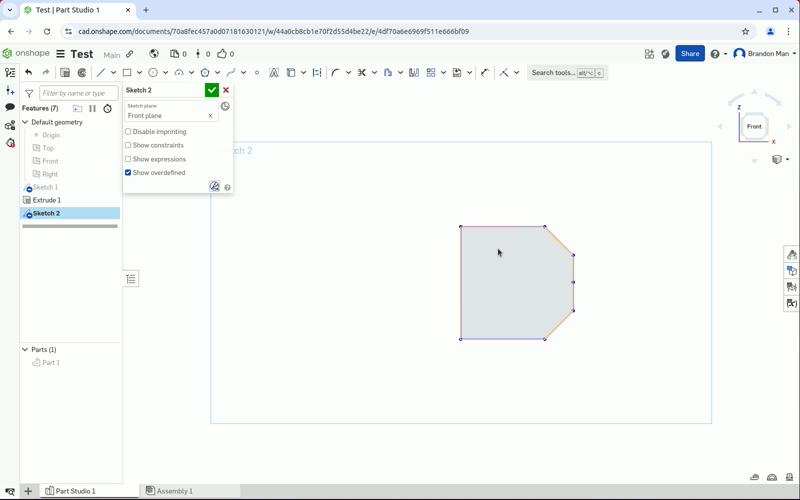
click(498, 248)
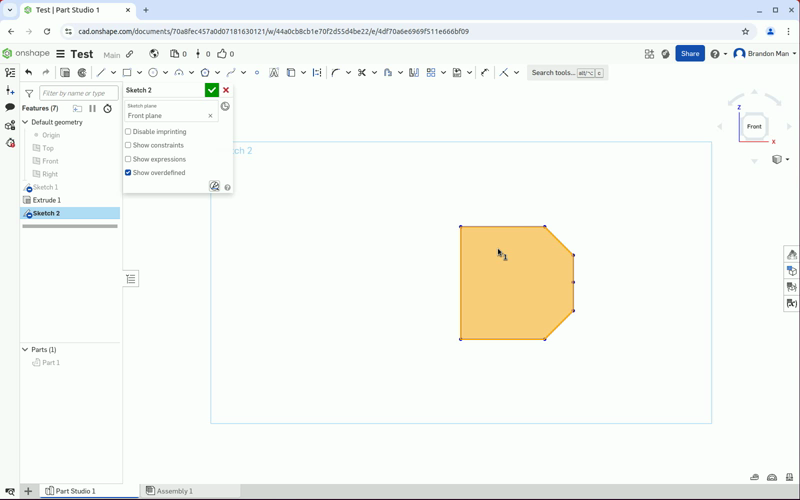
mouse_move(73, 352)
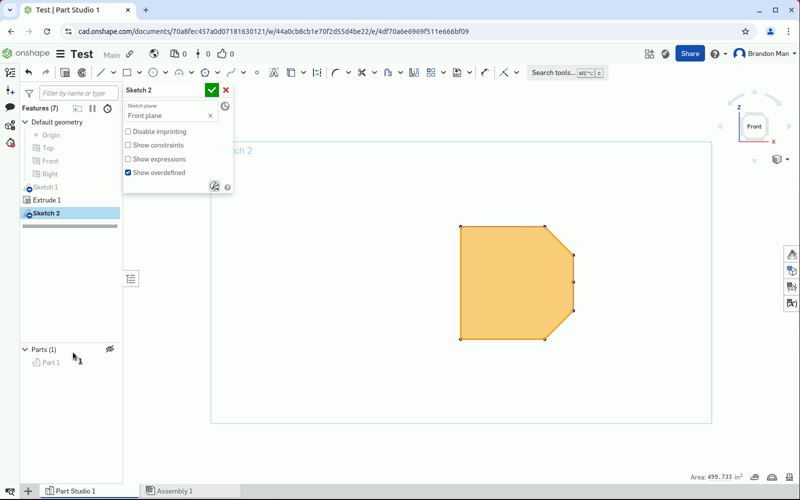
key(shift+y)
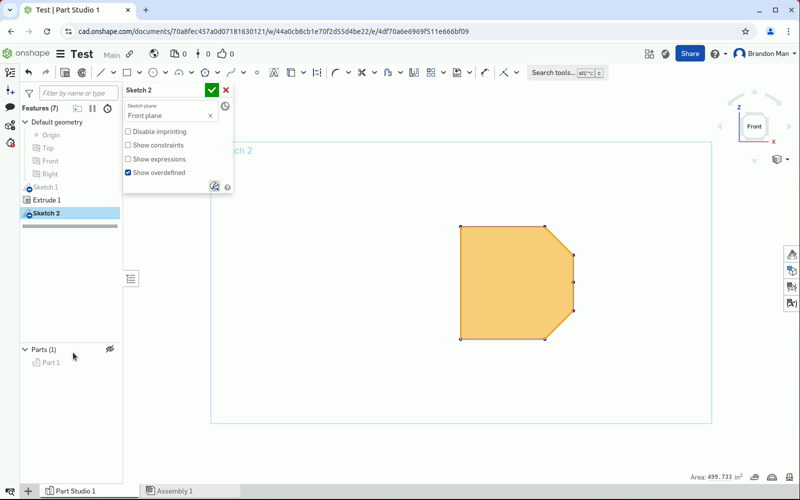
key(shift+e)
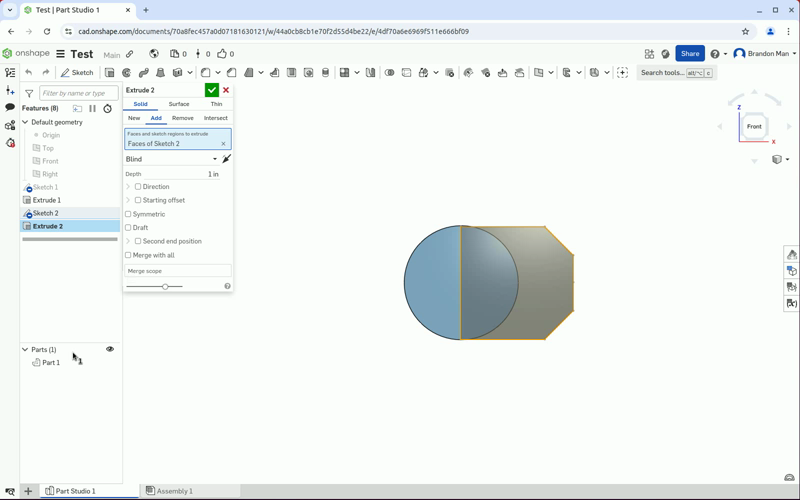
mouse_move(143, 106)
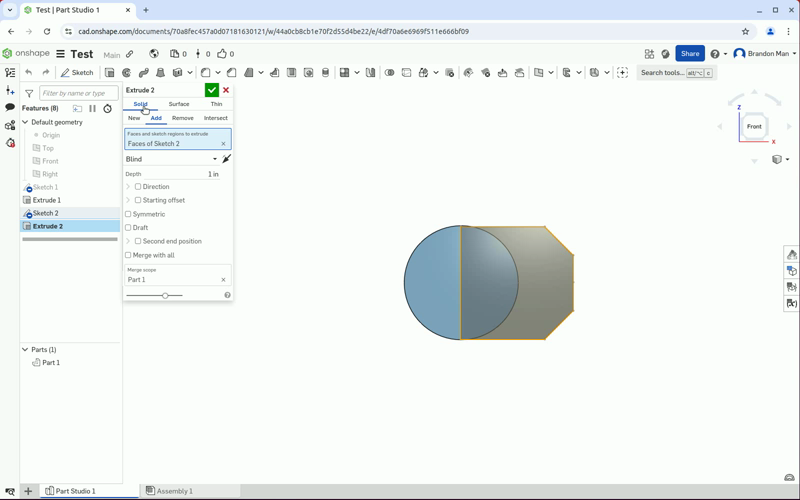
click(143, 106)
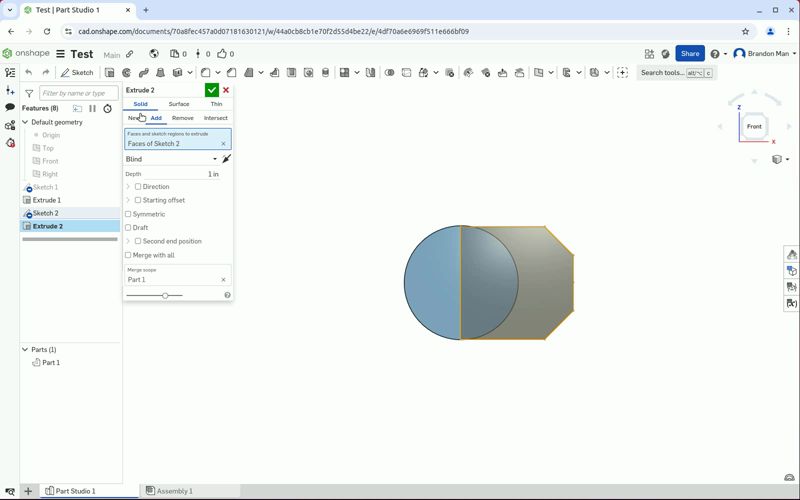
mouse_move(137, 120)
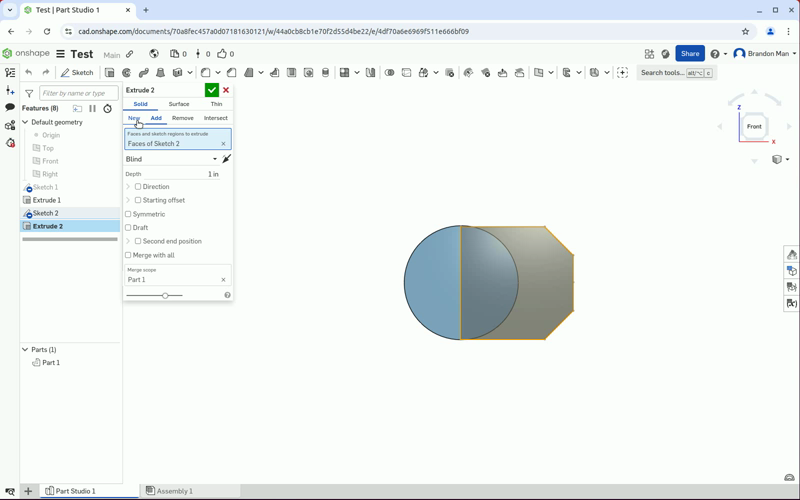
click(137, 120)
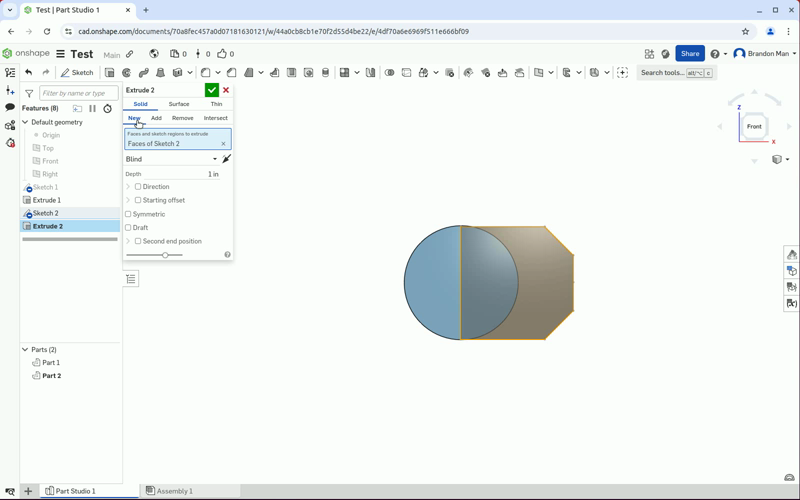
key(tab, 4)
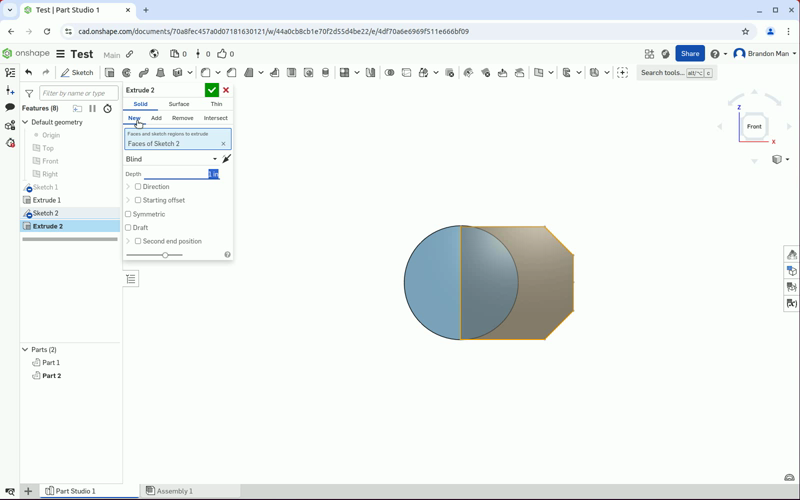
text(-11.554)
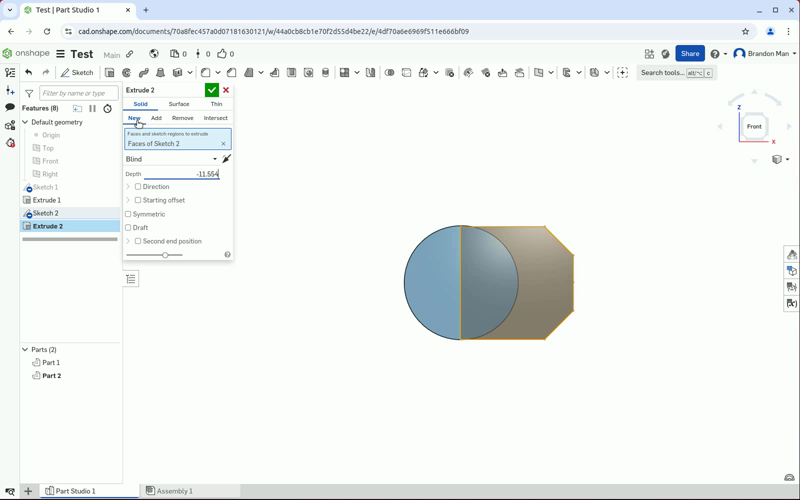
key(tab, 3)
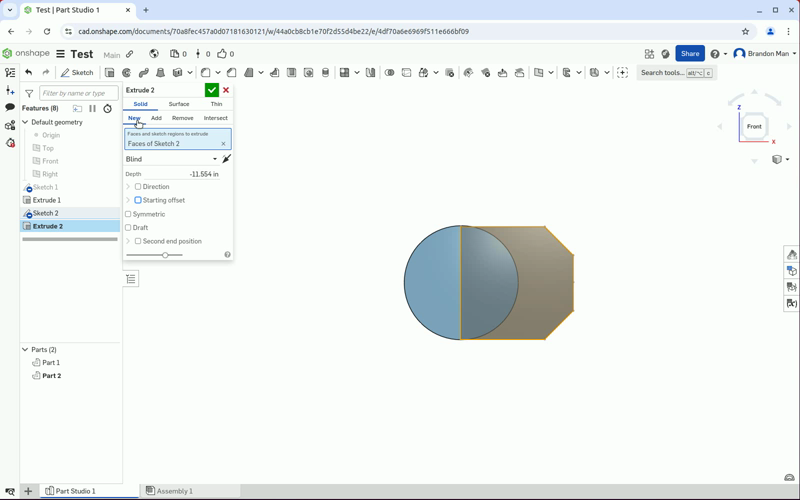
key(tab, 2)
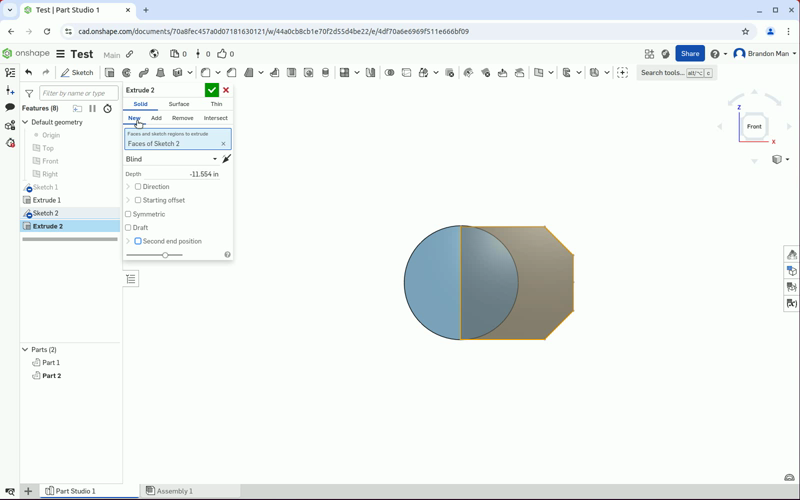
key(space)
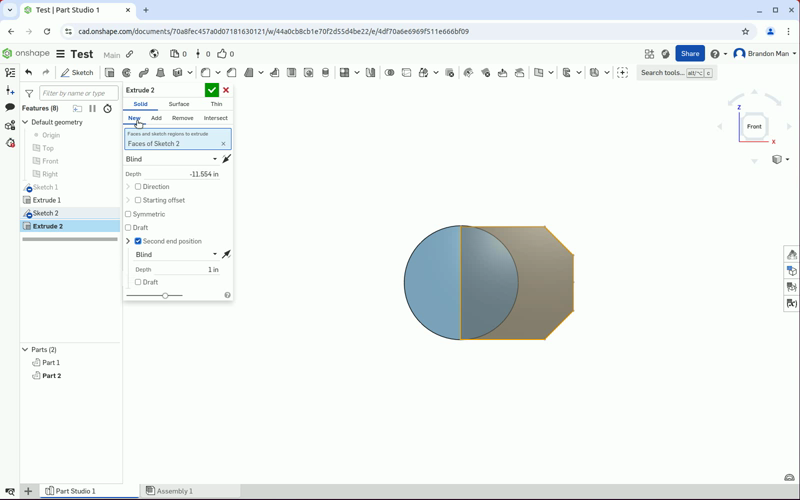
key(tab, 3)
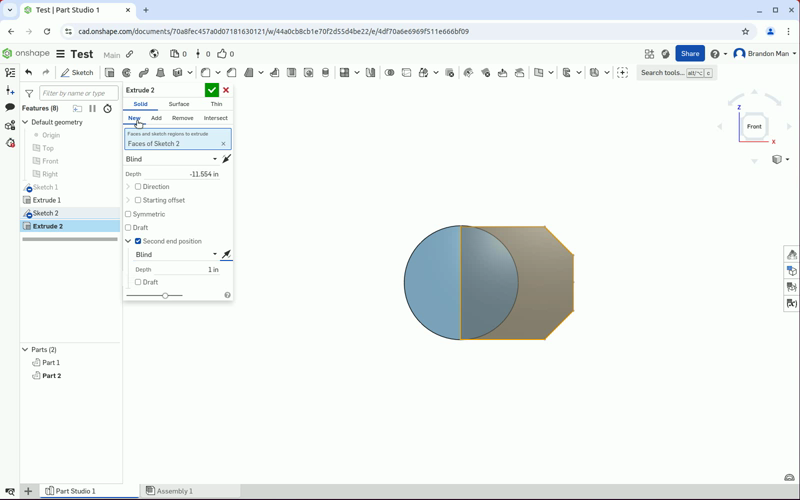
text(5.777)
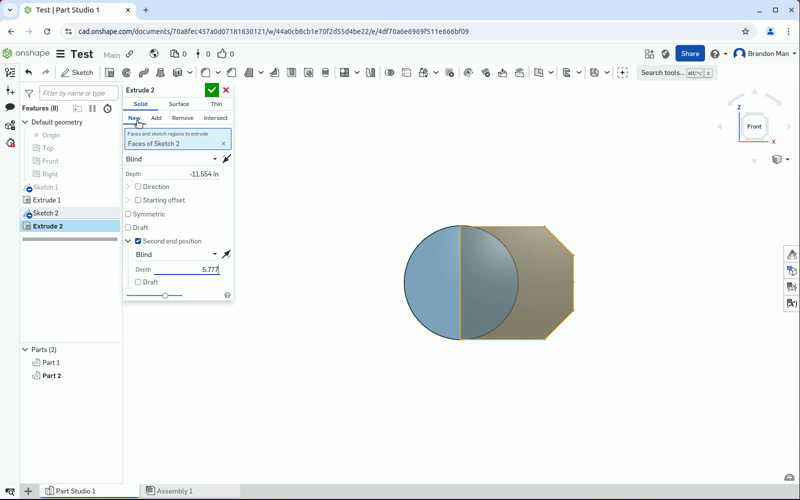
key(enter)
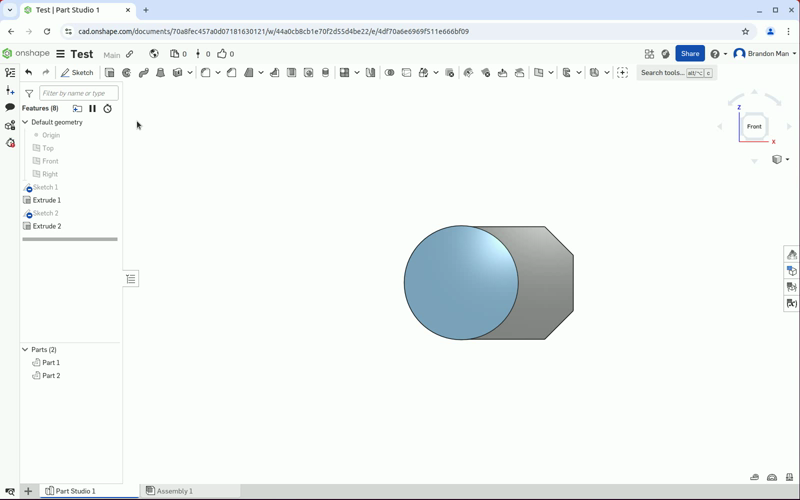
key(shift+h)
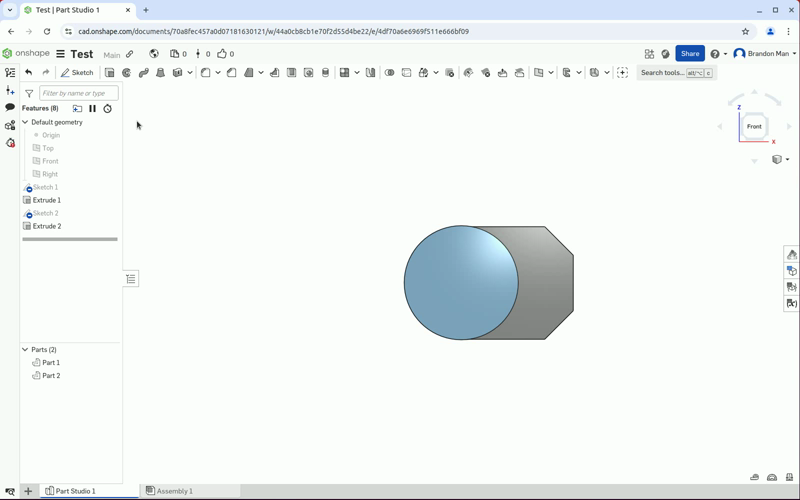
key(shift+h)
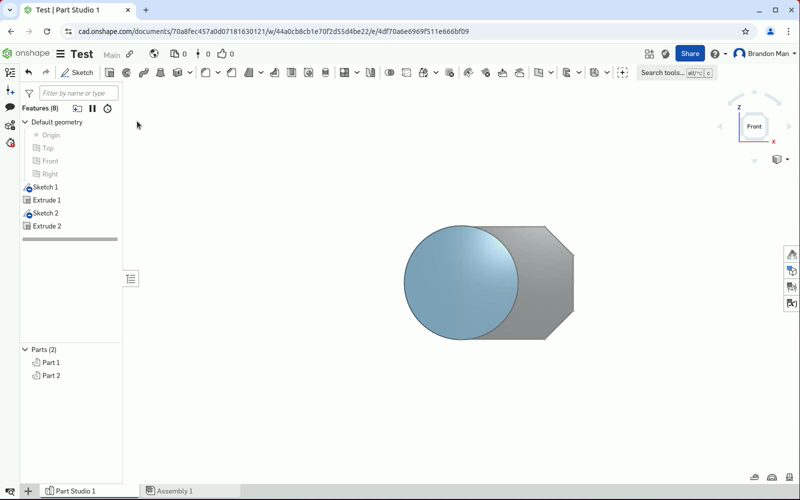
key(shift+7)
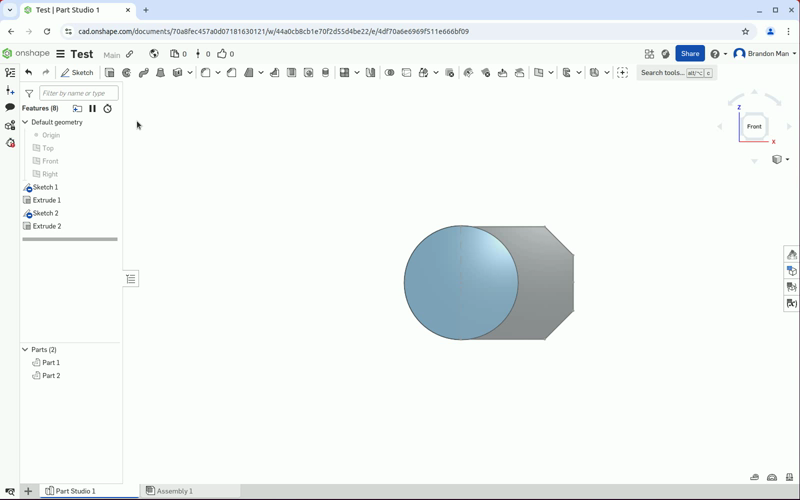
key(left, 2)
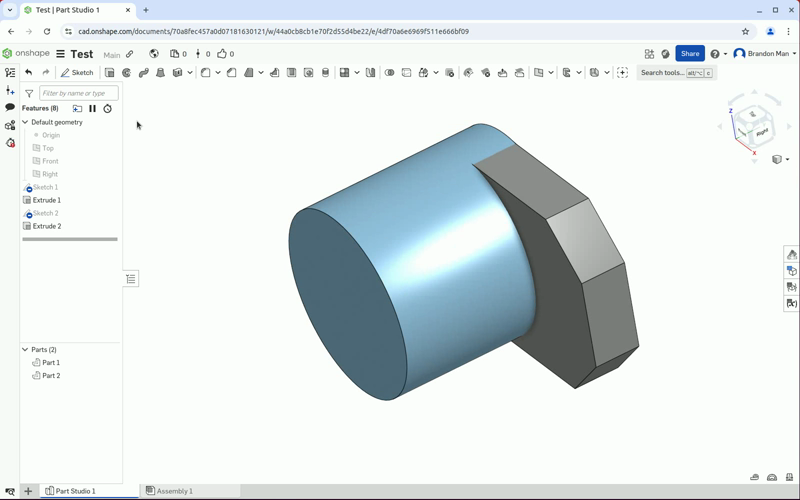
key(down, 2)
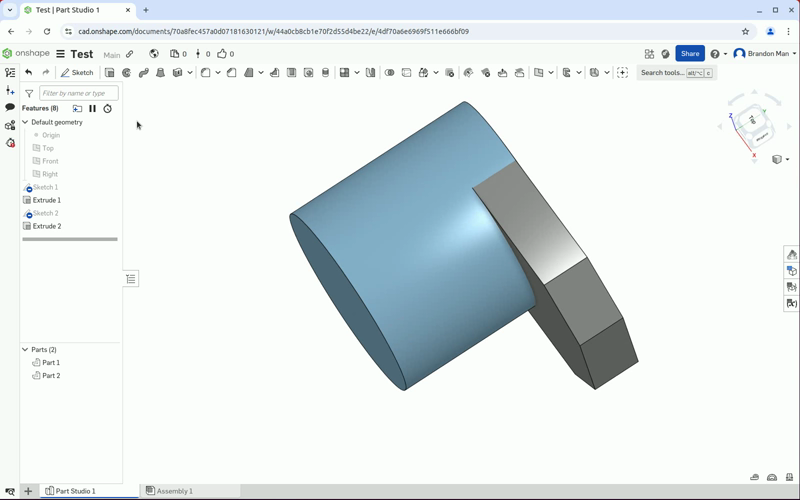
key(up, 2)
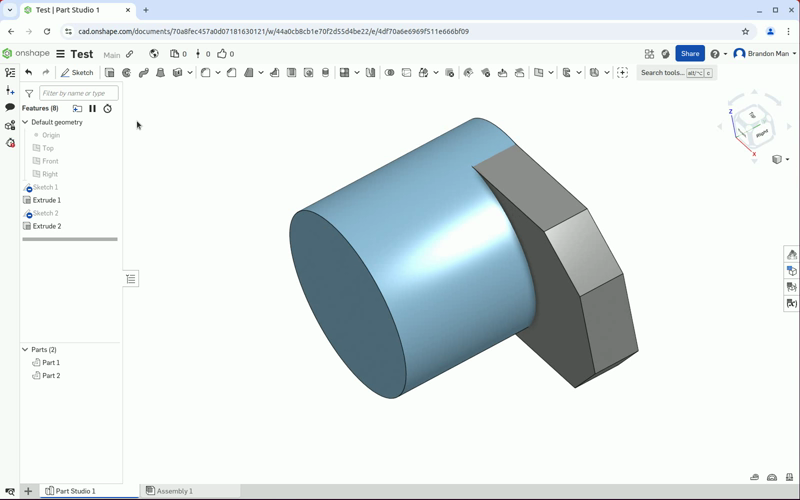
key(right, 2)
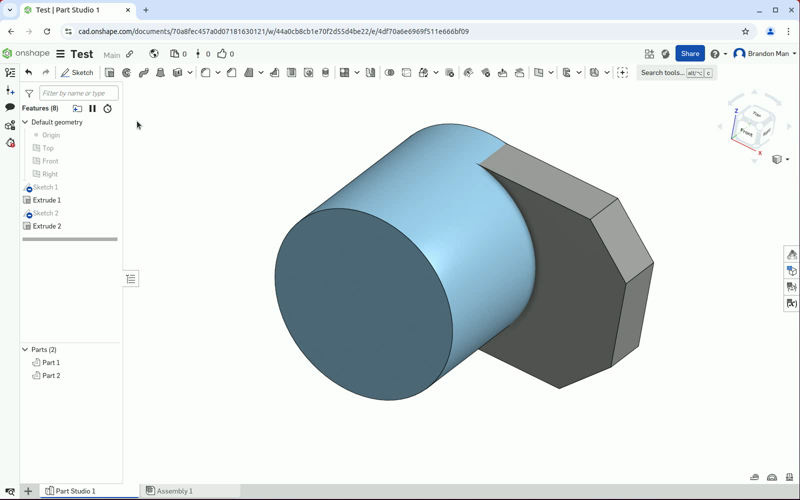
mouse_move(73, 189)
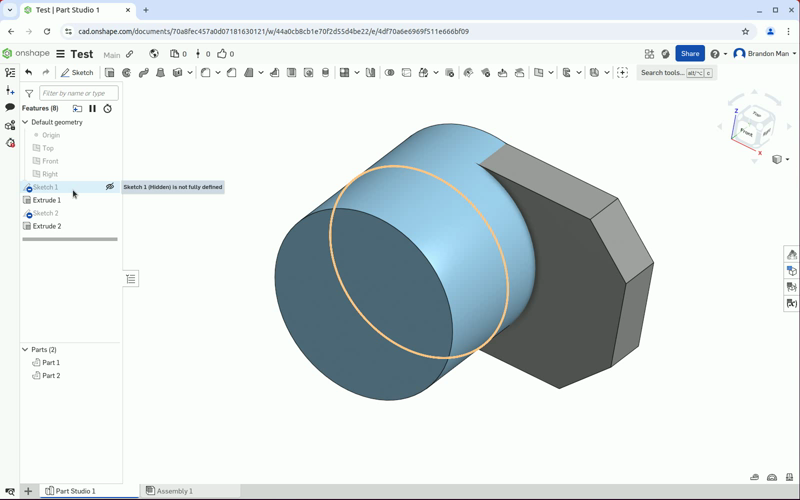
click(73, 189)